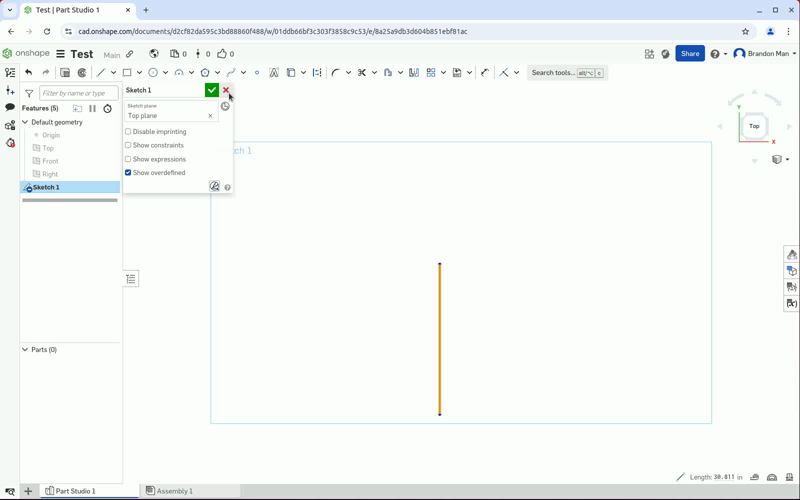
key(shift+h)
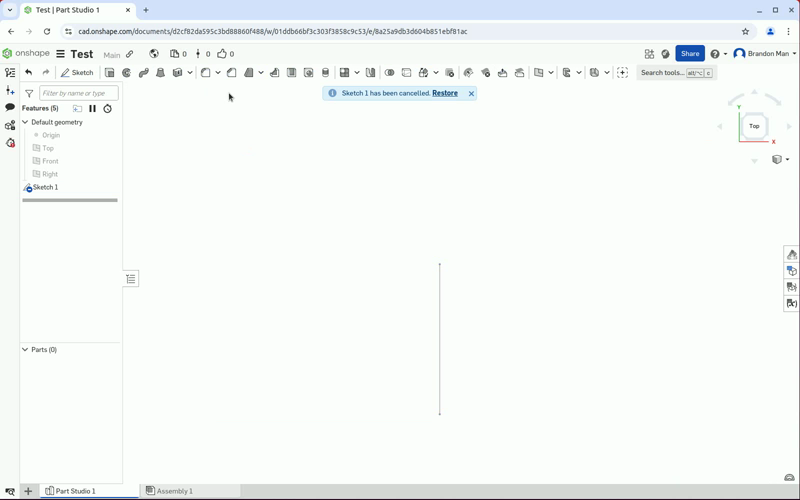
key(shift+s)
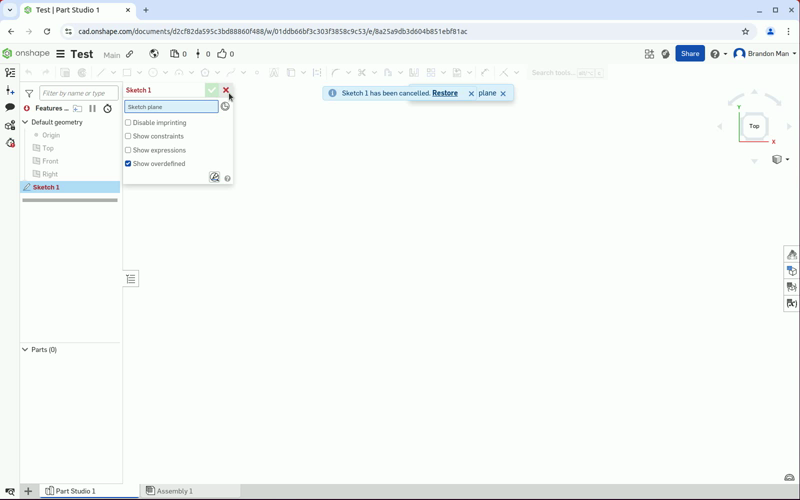
mouse_move(73, 150)
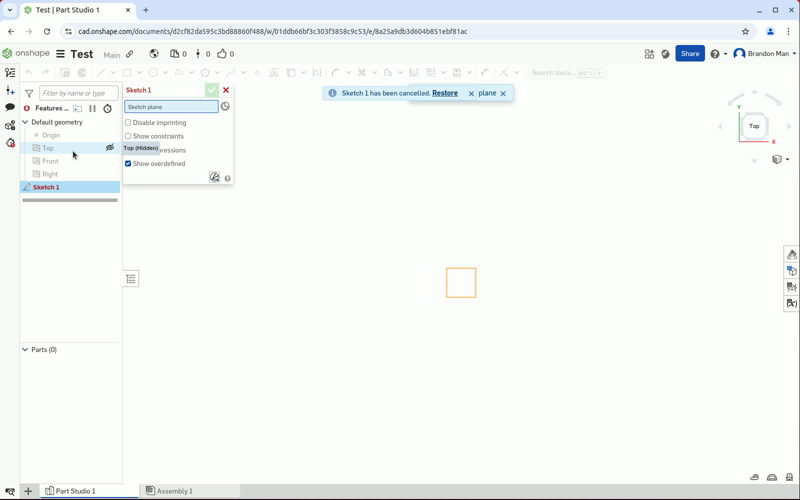
click(73, 150)
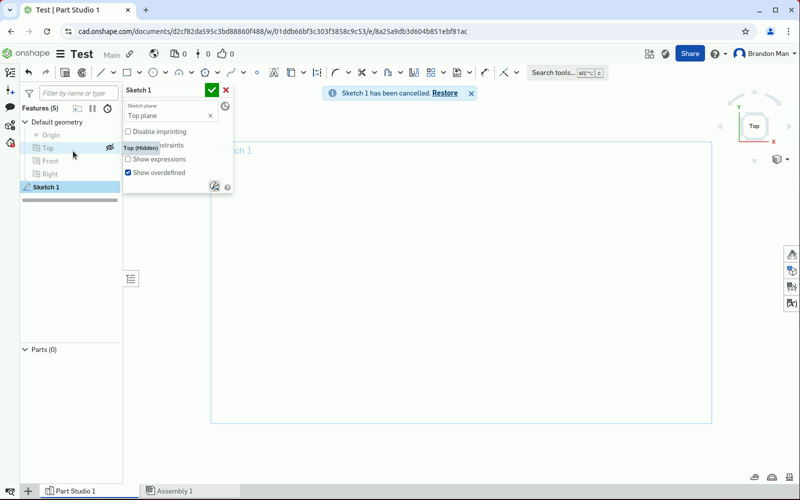
mouse_move(73, 352)
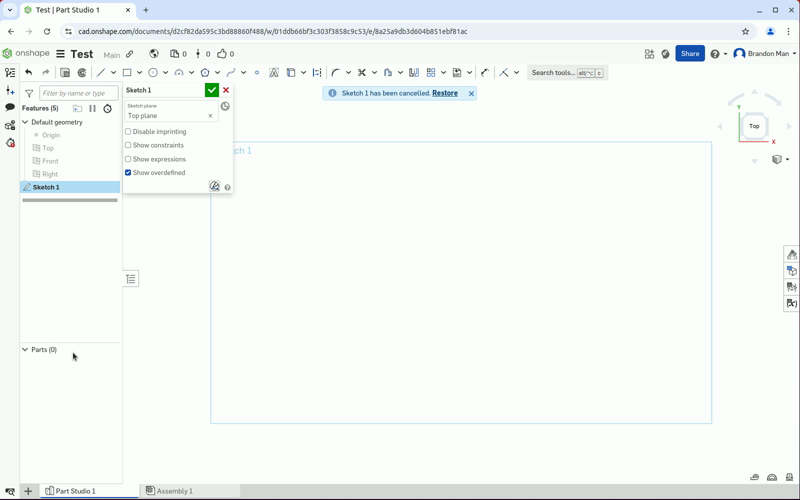
key(y)
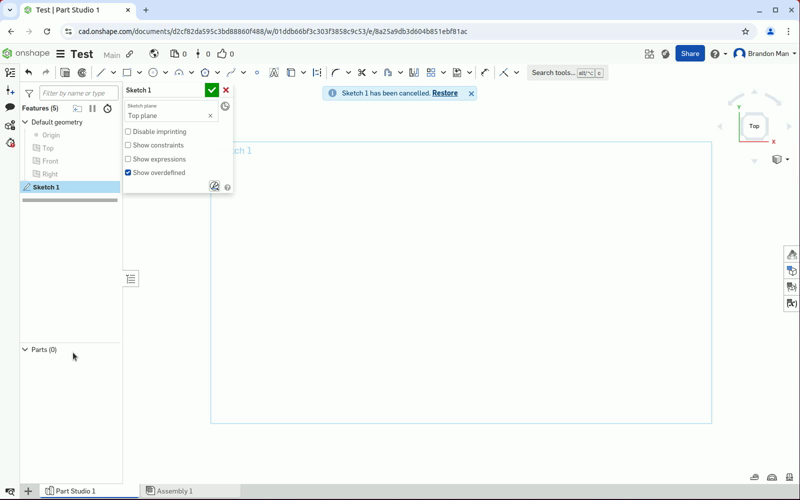
key(a)
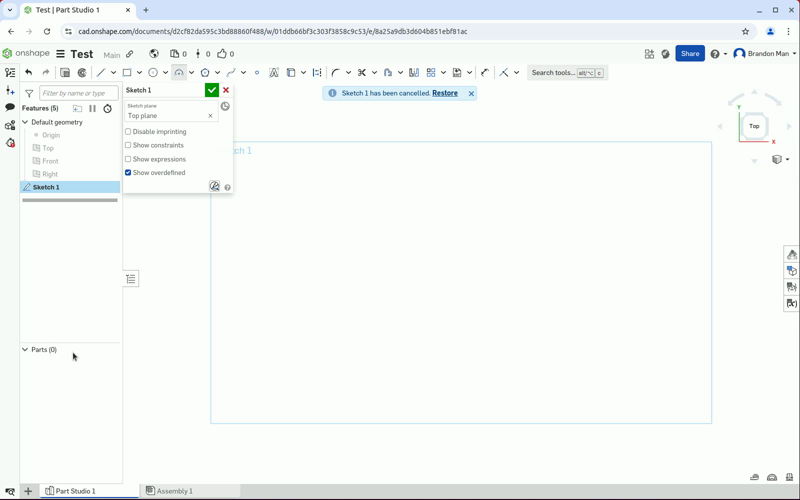
key_down(shift)
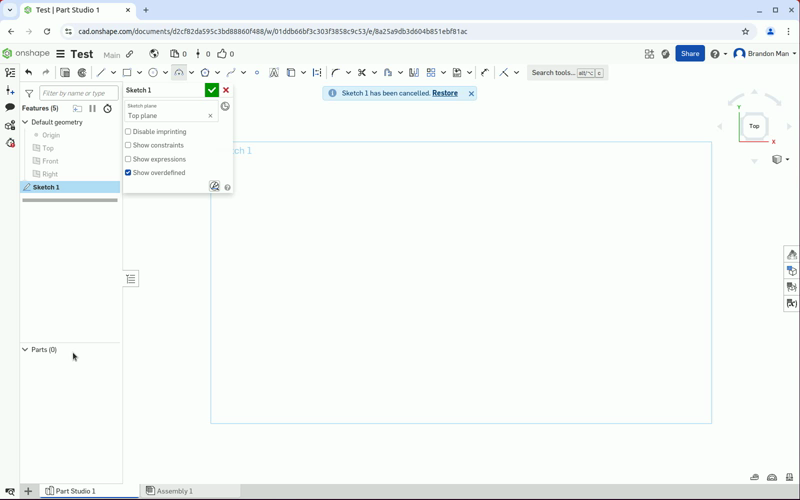
mouse_move(359, 333)
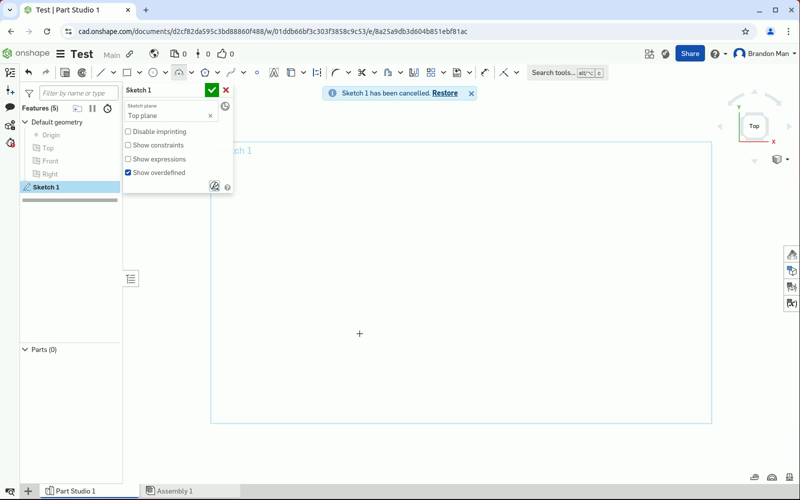
click(359, 333)
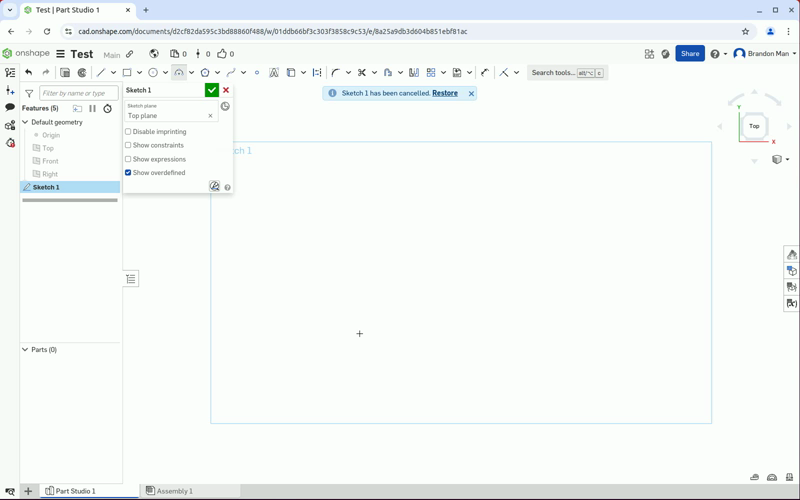
key_up(shift)
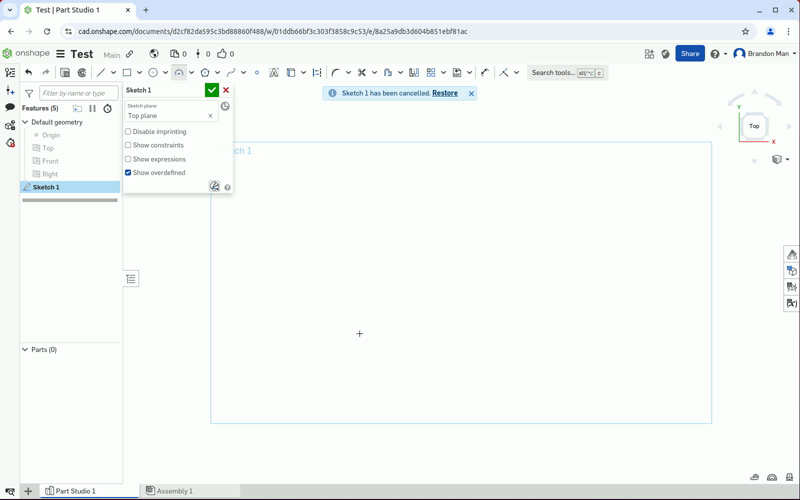
key_down(shift)
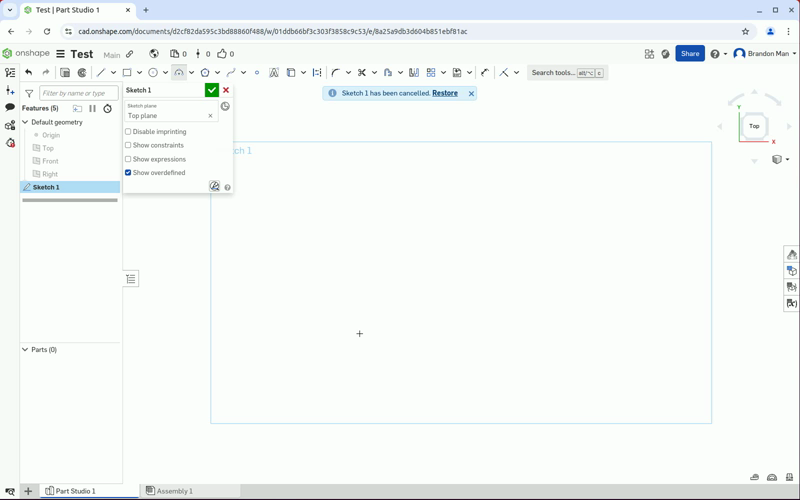
mouse_move(359, 232)
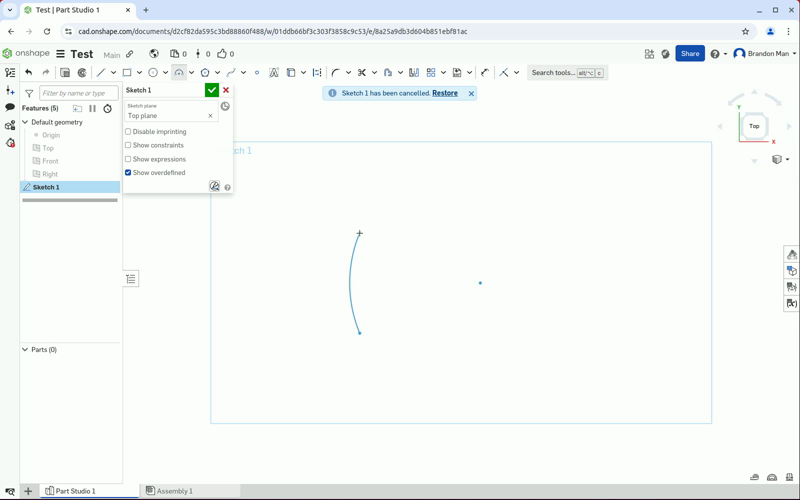
click(359, 232)
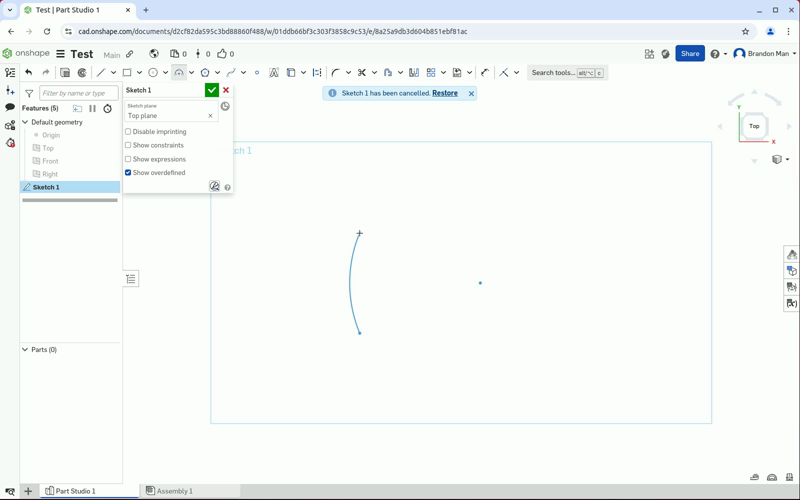
mouse_move(571, 282)
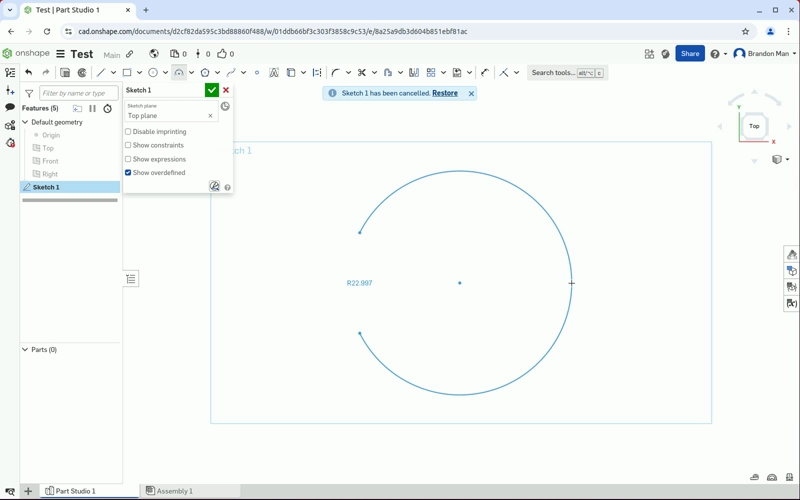
click(571, 282)
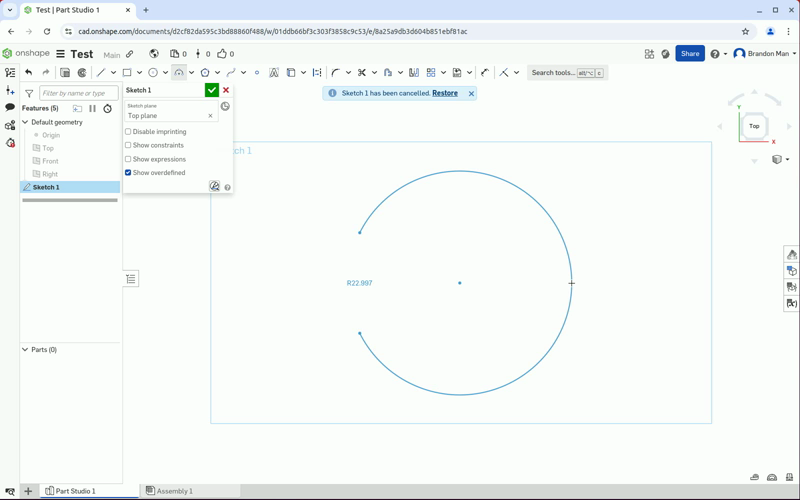
key_up(shift)
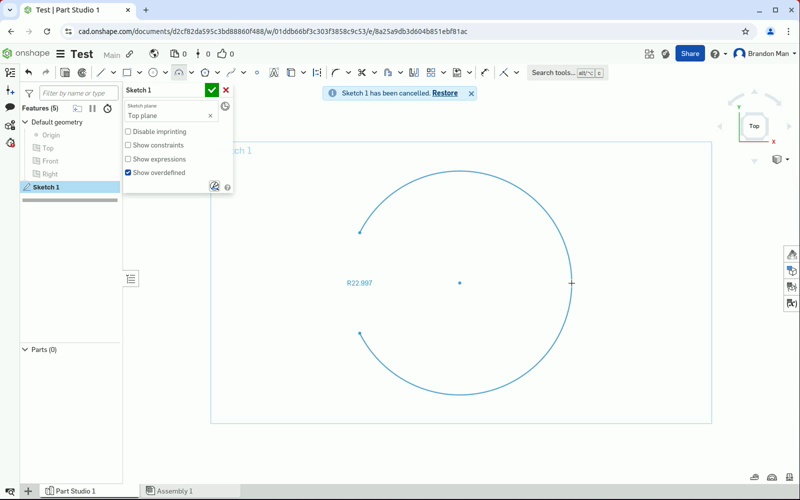
key(esc)
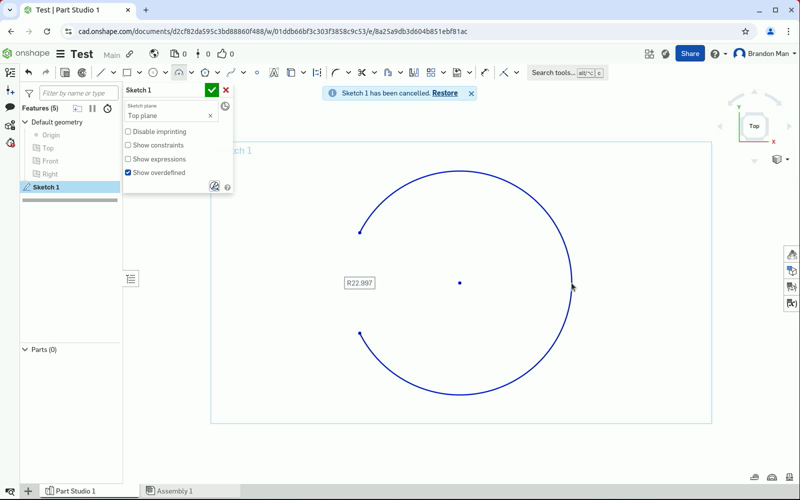
key(l)
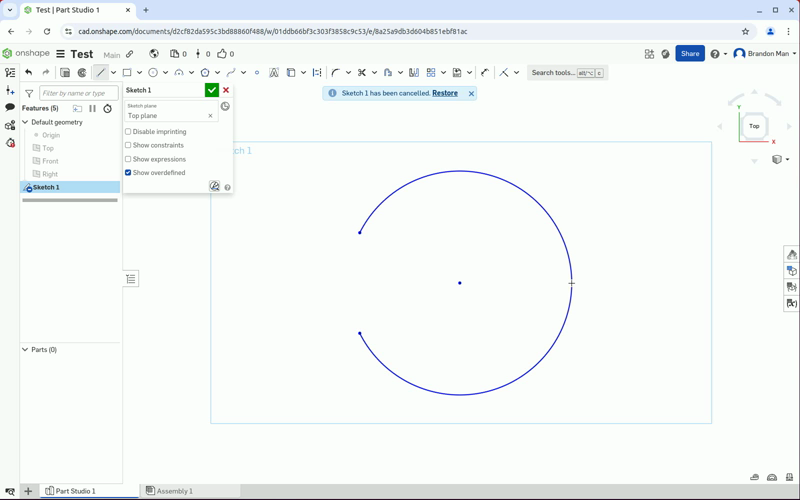
mouse_move(359, 232)
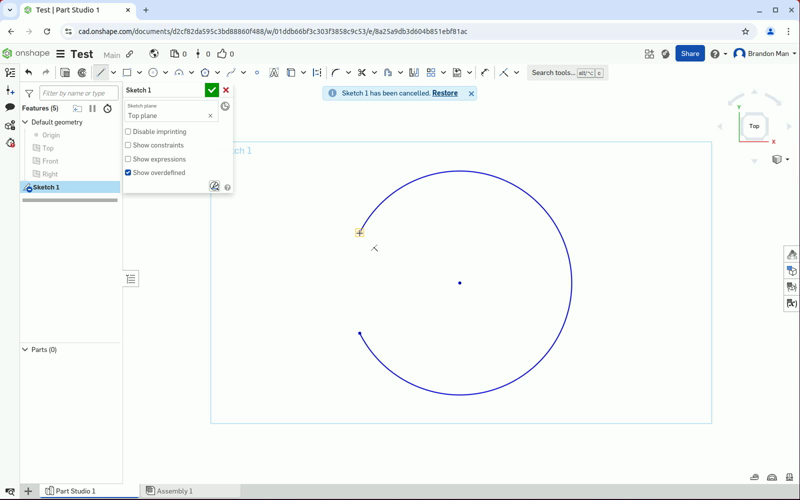
click(359, 232)
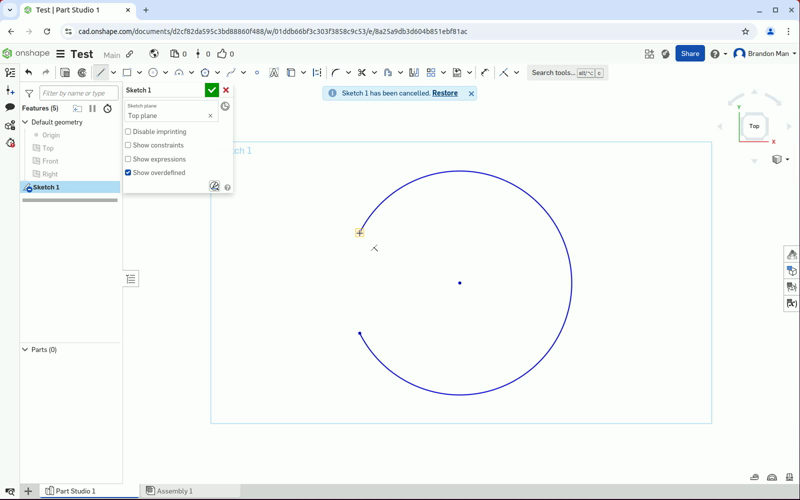
key_down(shift)
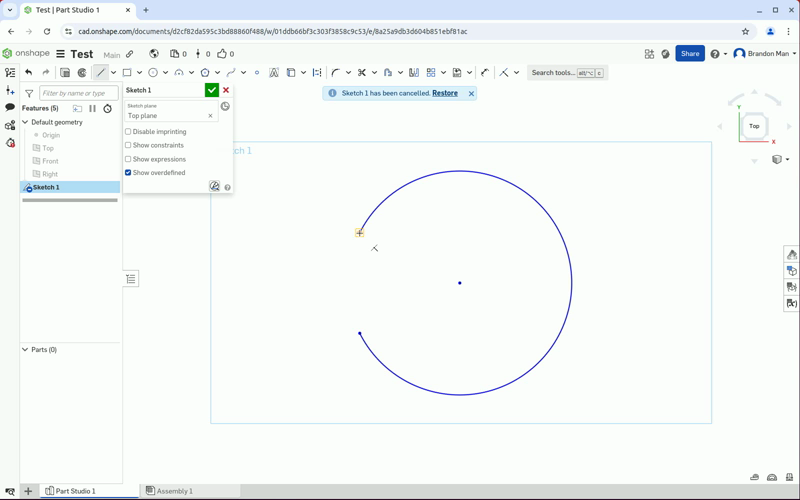
mouse_move(359, 333)
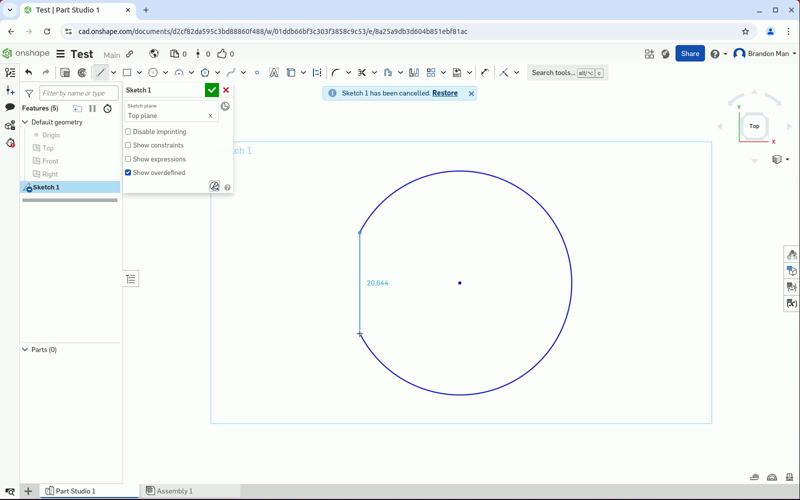
key_up(shift)
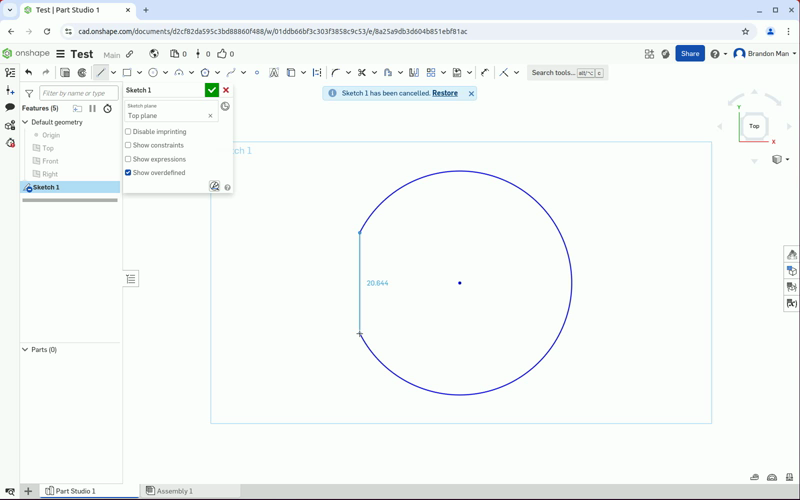
click(359, 333)
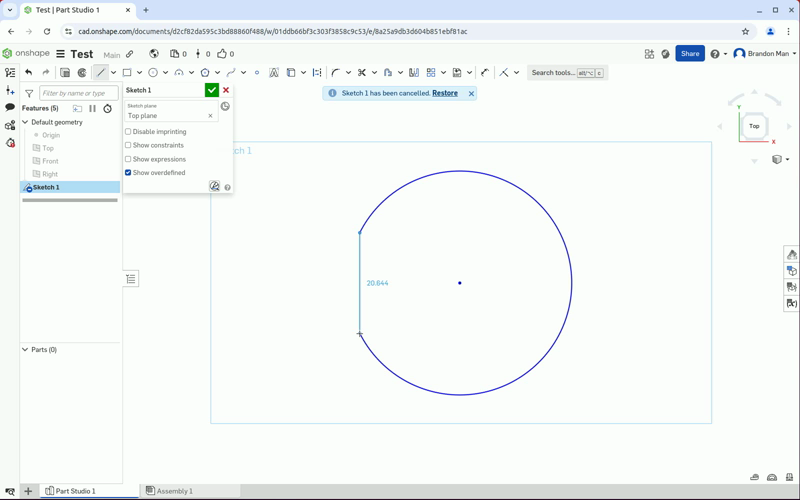
key(esc)
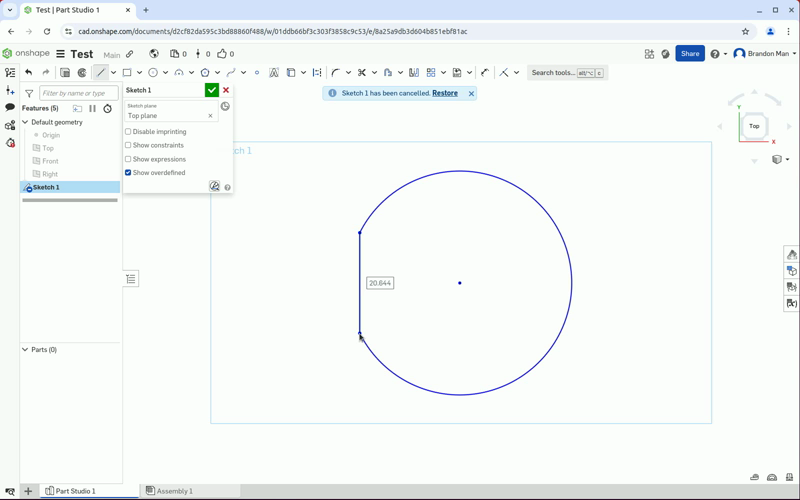
key(c)
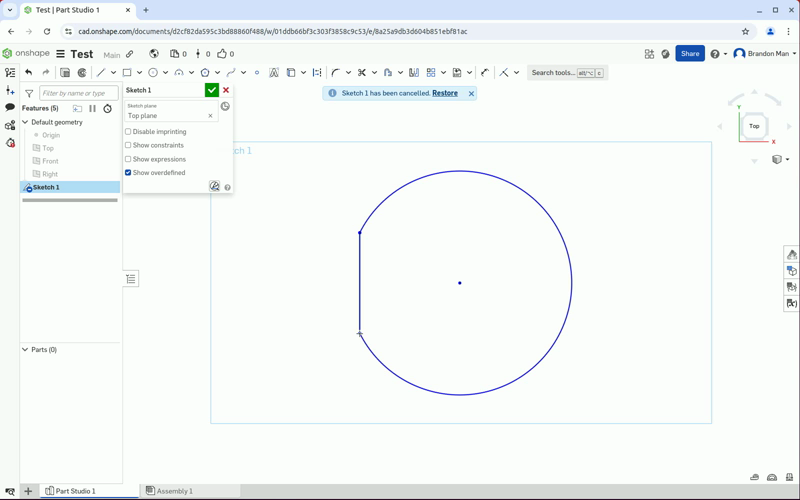
key_down(shift)
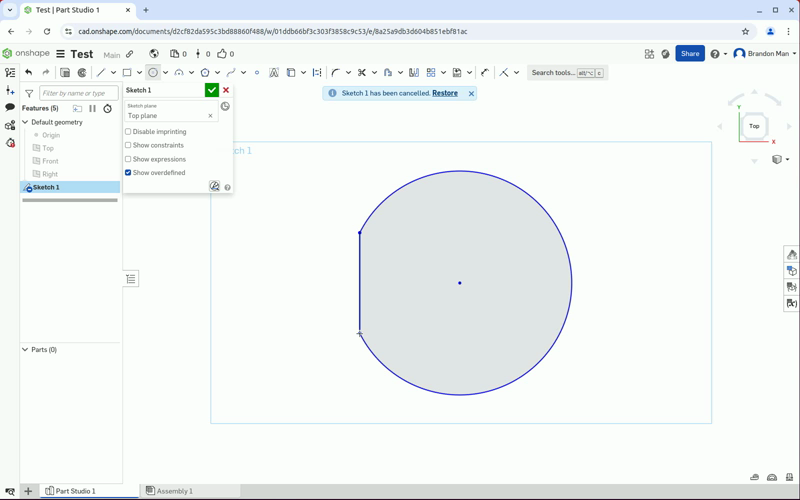
mouse_move(460, 284)
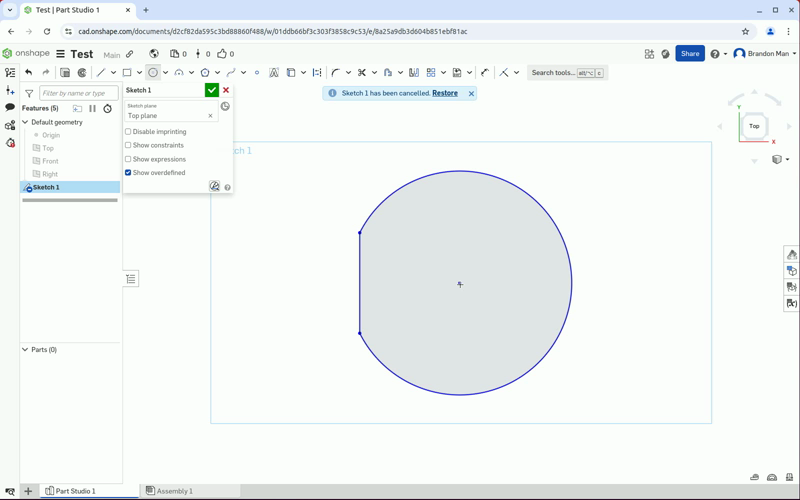
scroll(6)
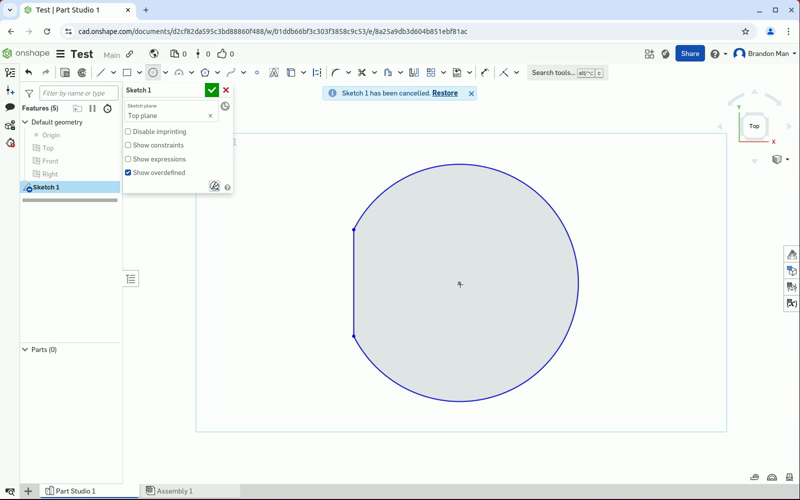
scroll(6)
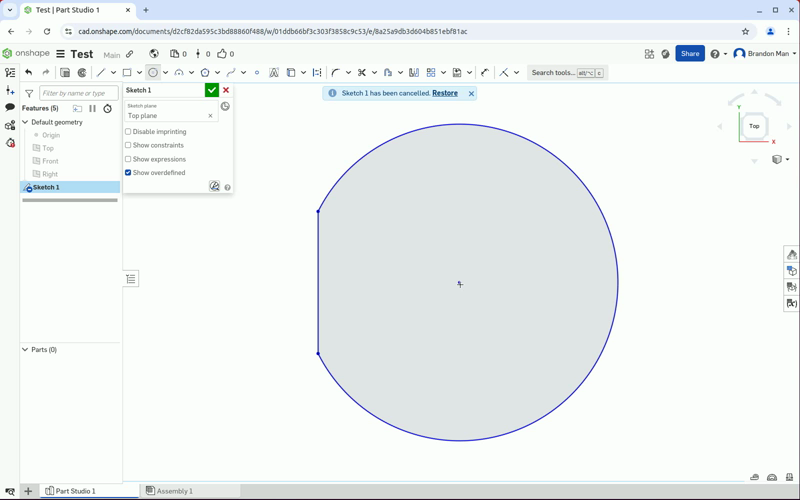
scroll(6)
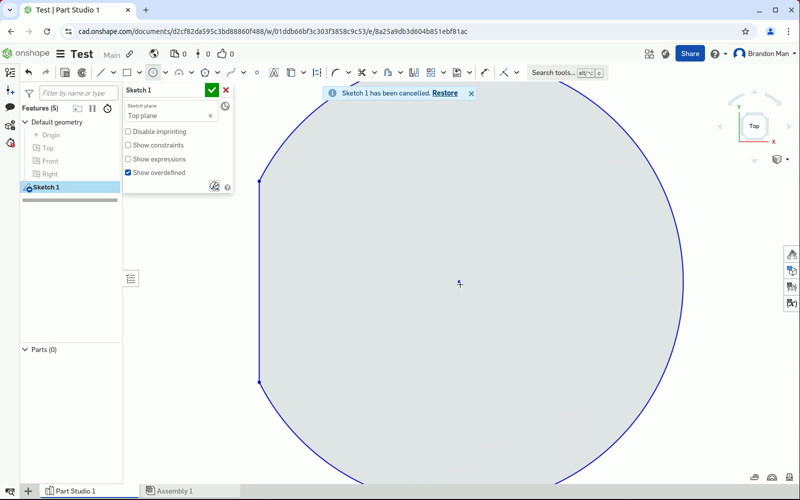
scroll(6)
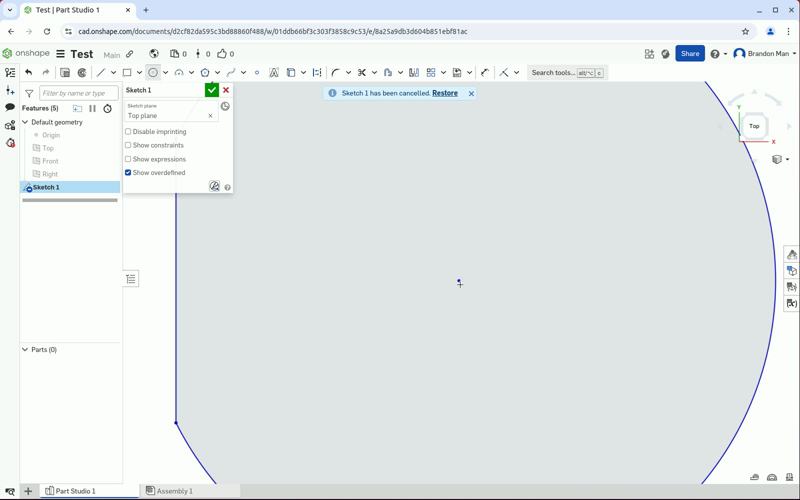
scroll(6)
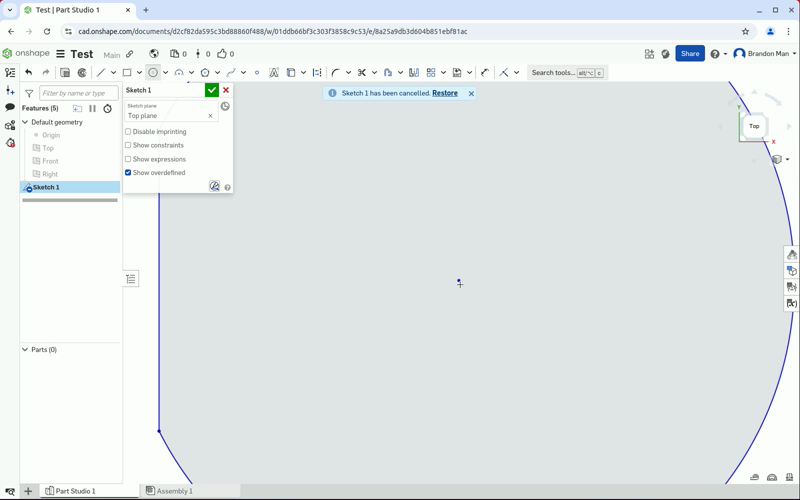
scroll(6)
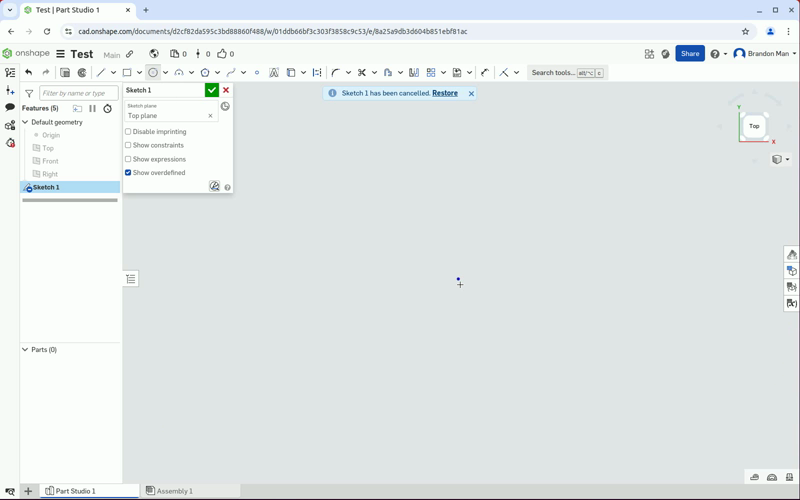
scroll(6)
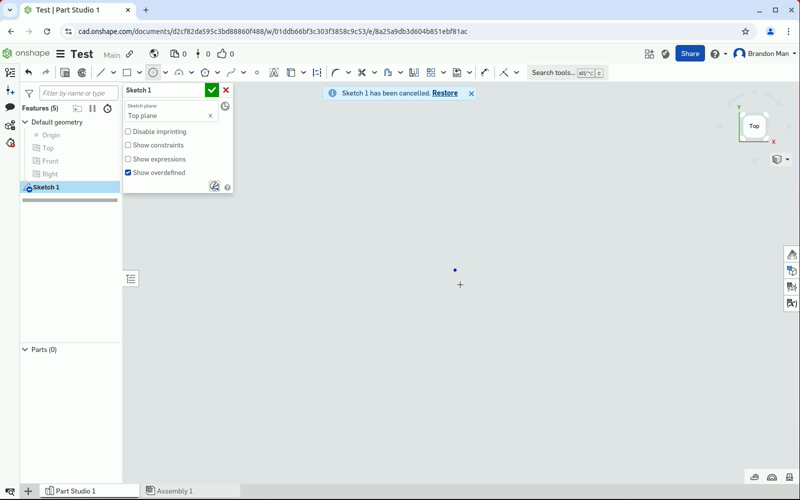
click(460, 284)
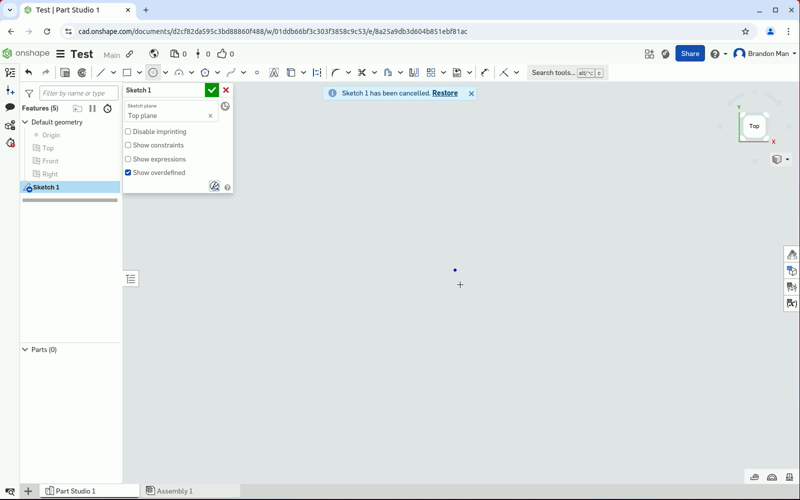
scroll(-6)
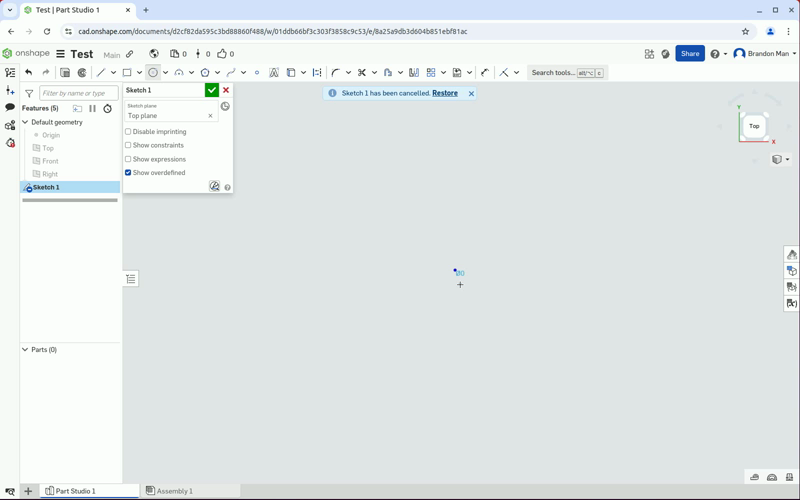
scroll(-6)
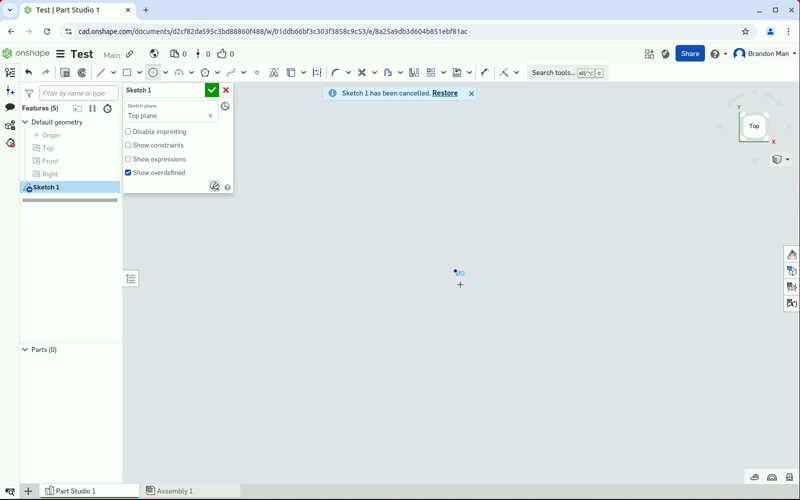
scroll(-6)
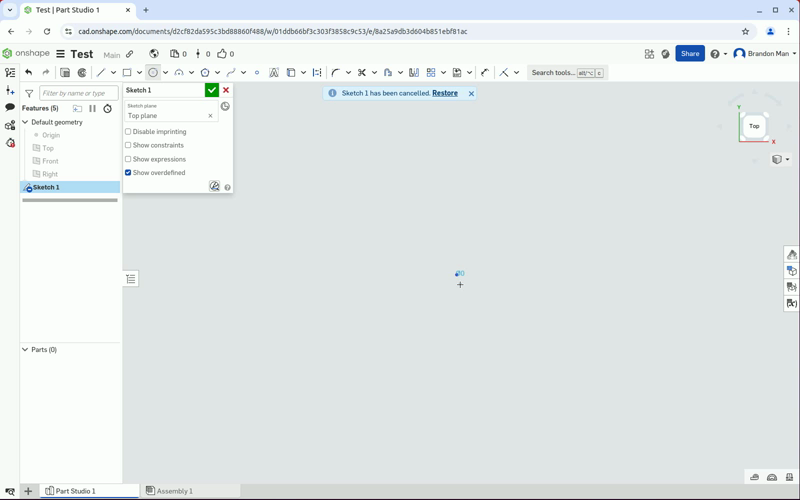
scroll(-6)
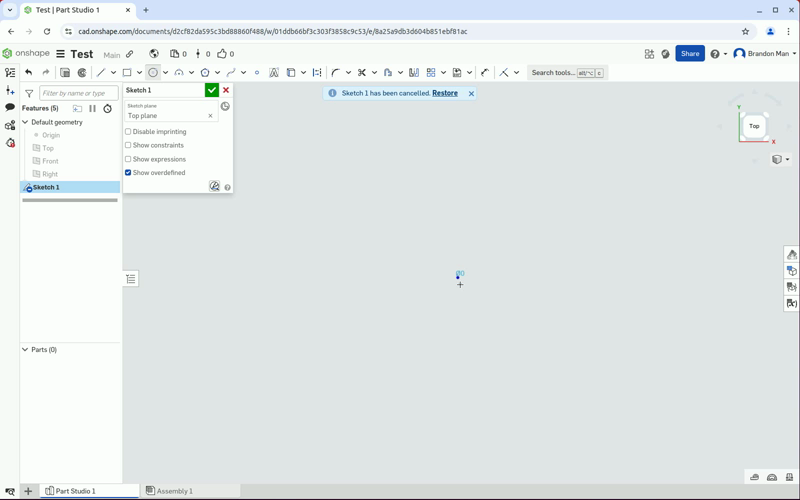
scroll(-6)
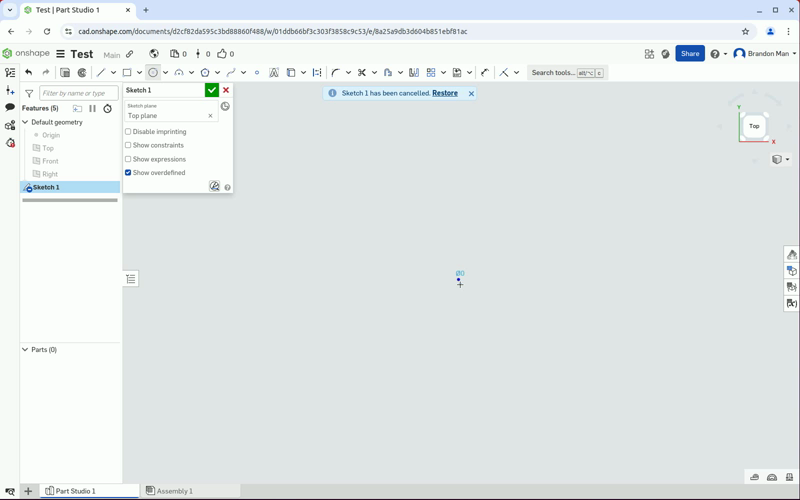
scroll(-6)
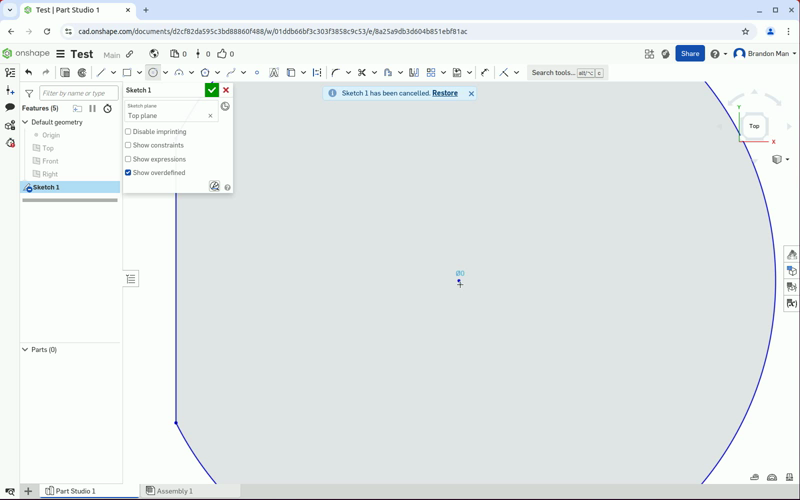
scroll(-6)
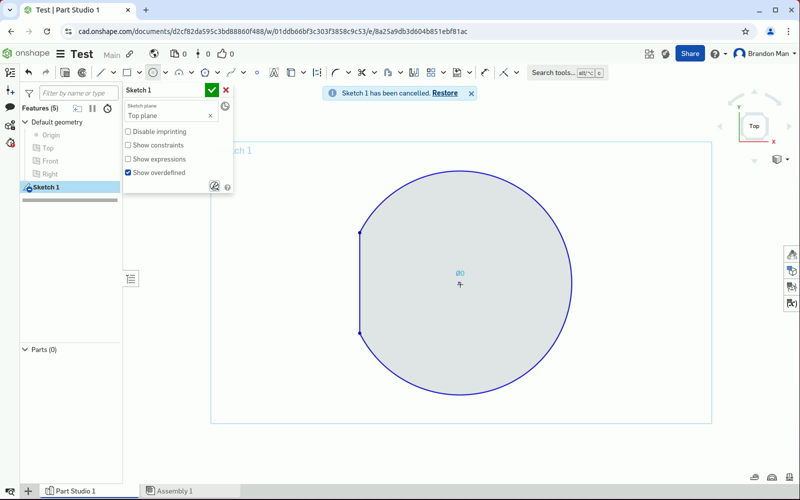
key_up(shift)
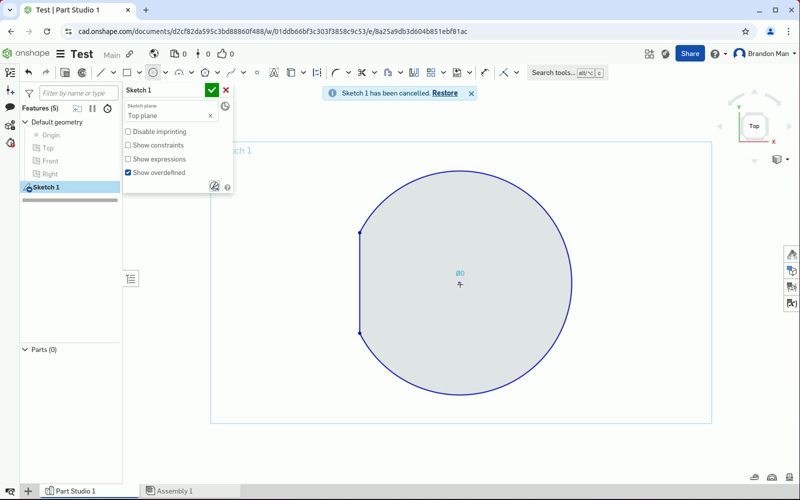
mouse_move(538, 284)
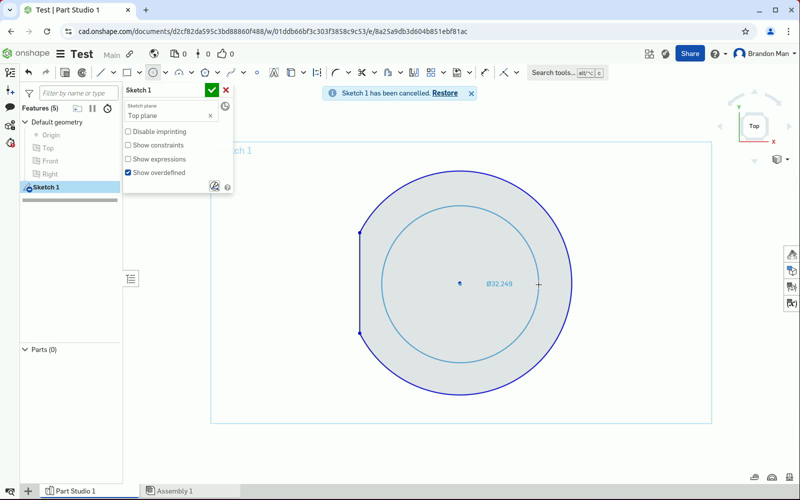
click(538, 284)
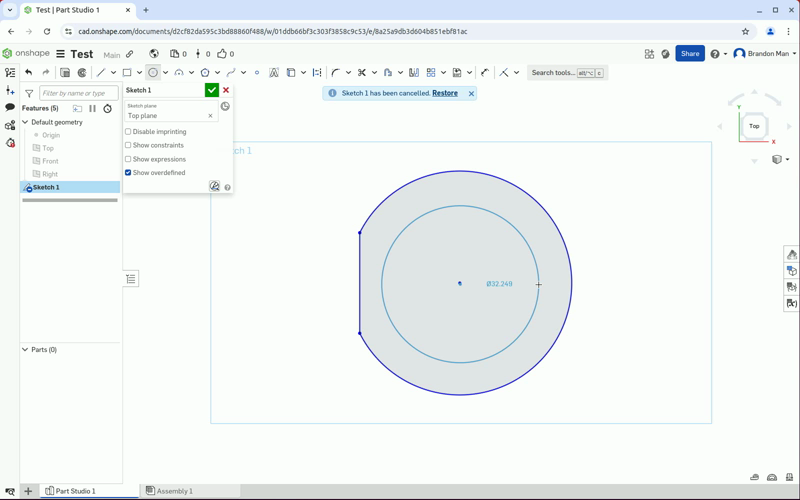
key(esc)
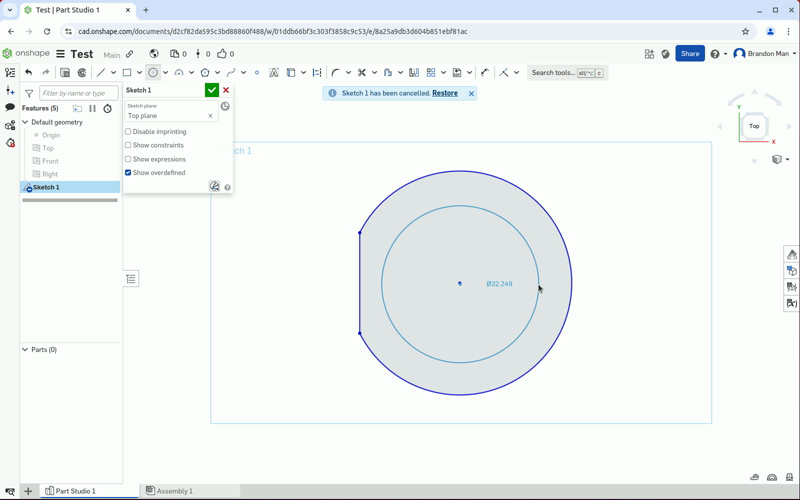
mouse_move(374, 322)
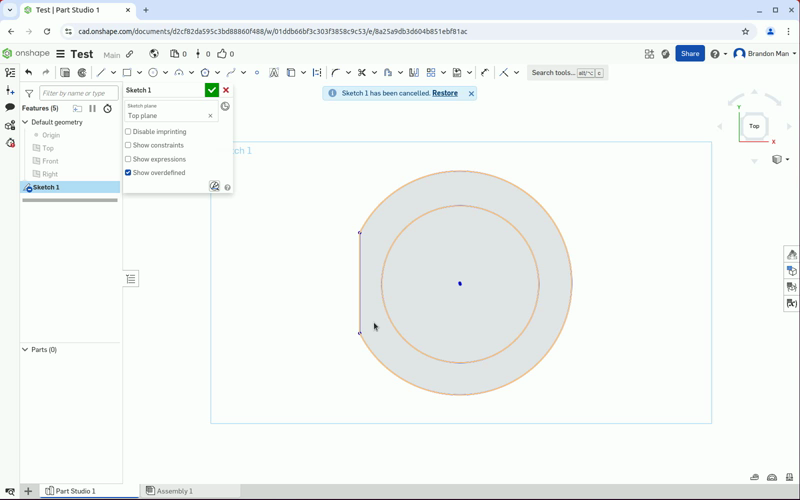
click(374, 322)
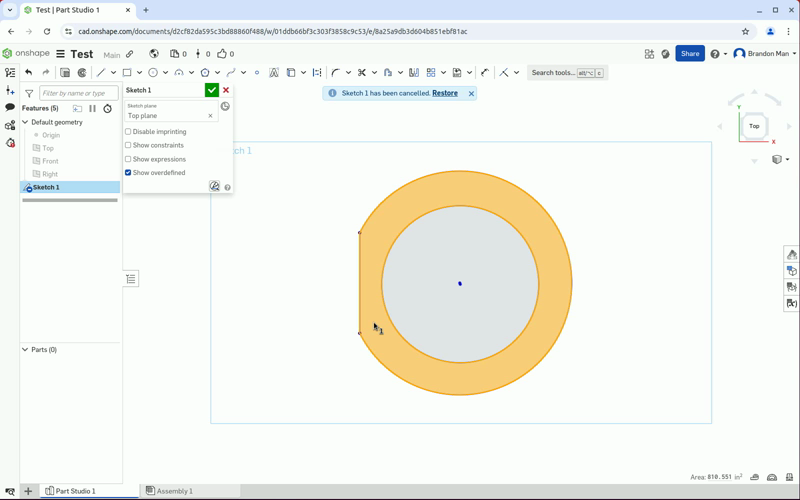
mouse_move(73, 352)
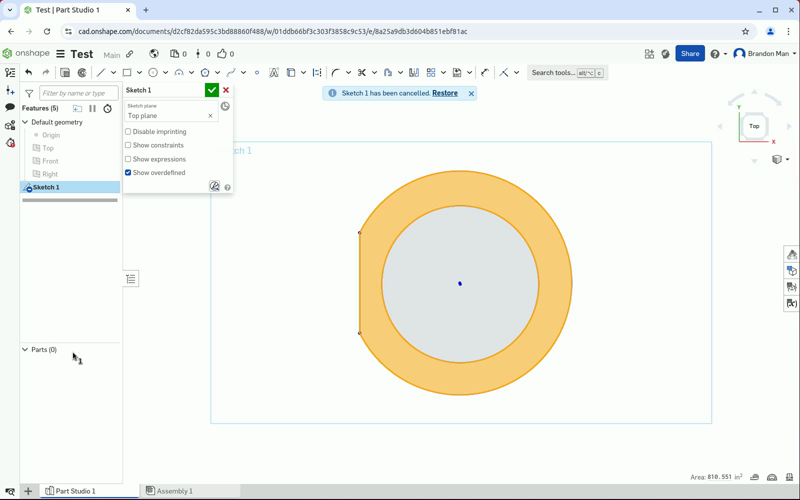
key(shift+y)
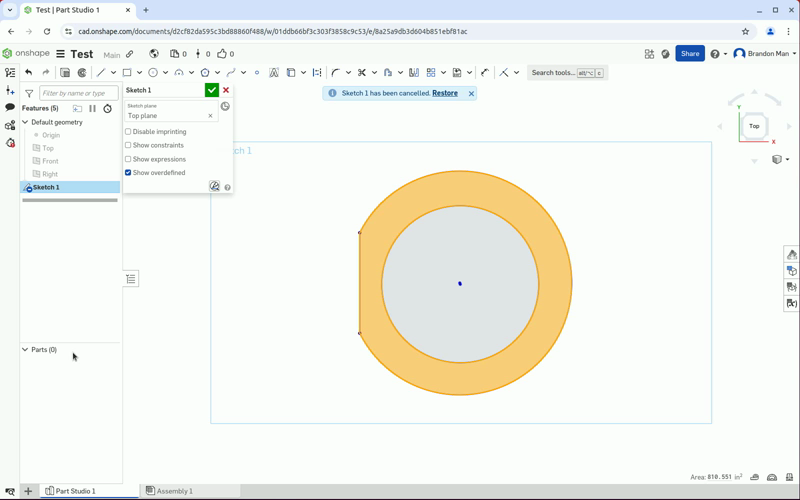
key(shift+e)
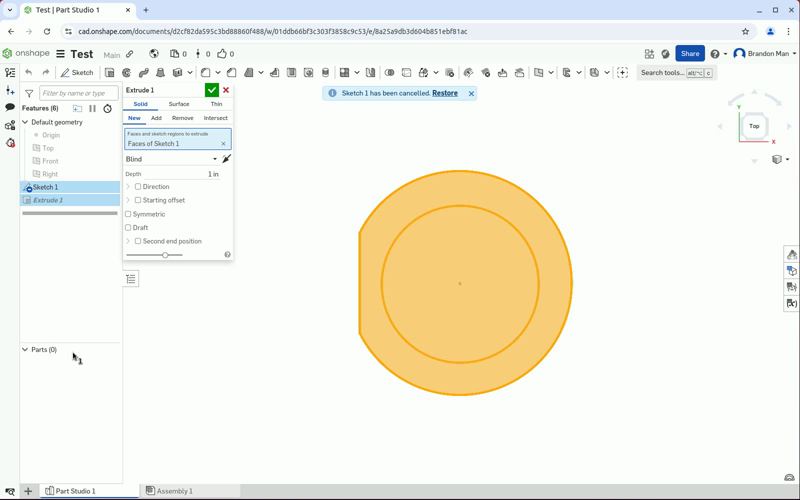
mouse_move(143, 106)
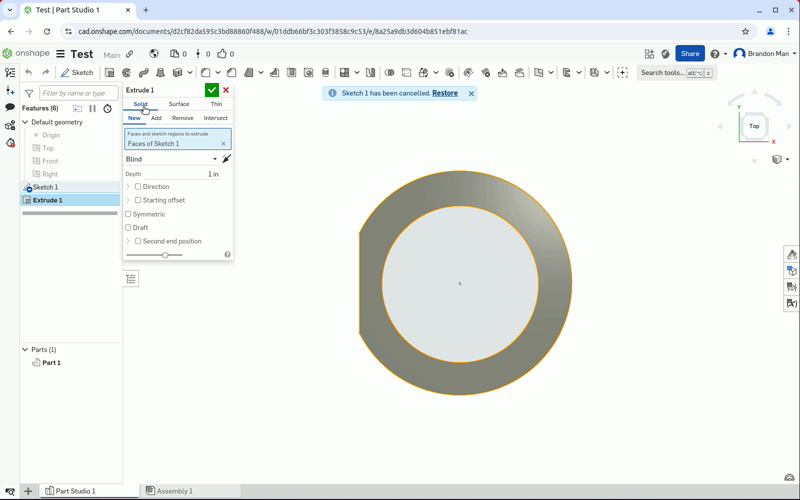
click(143, 106)
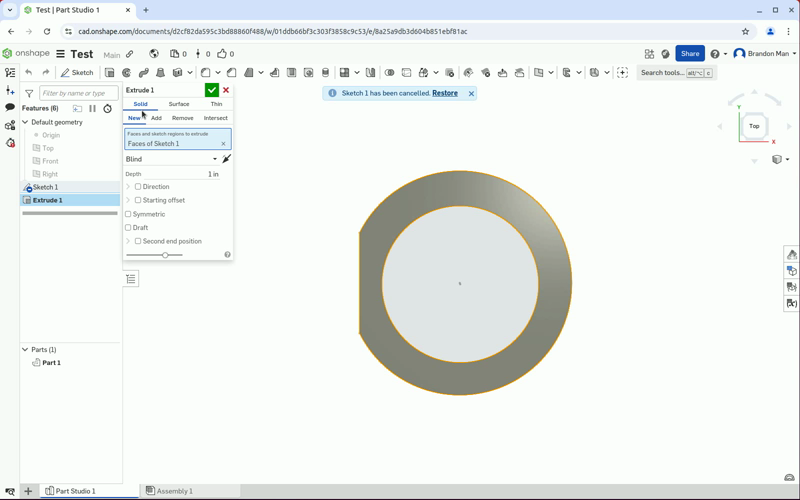
mouse_move(137, 120)
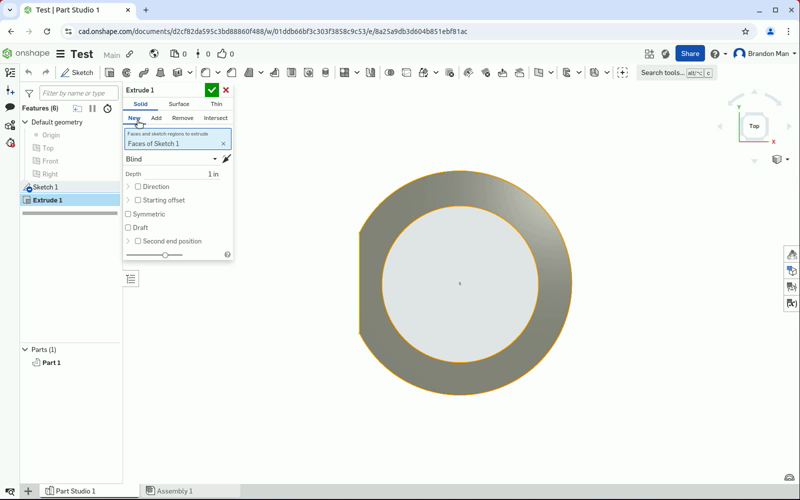
click(137, 120)
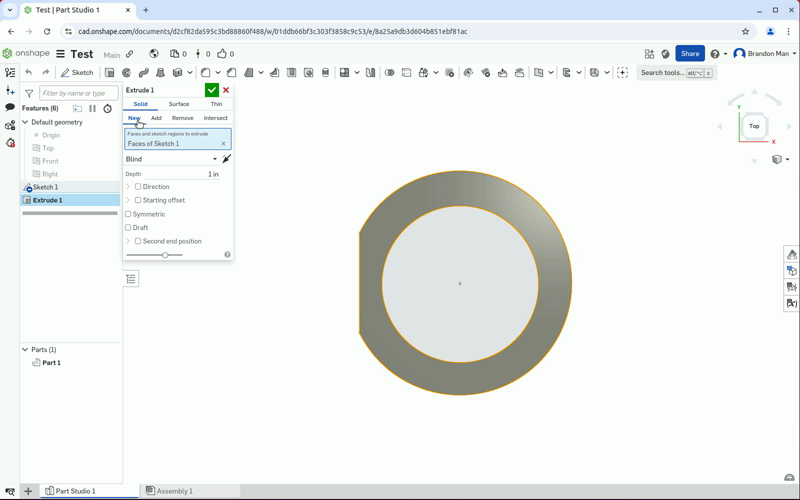
key(tab, 4)
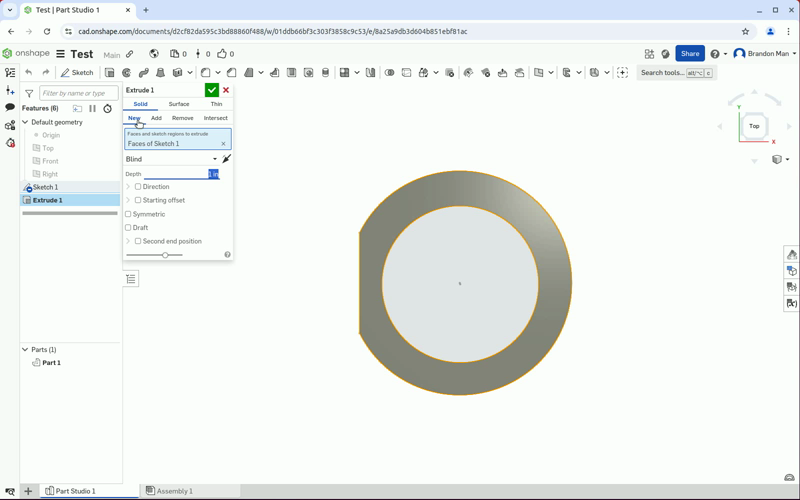
text(13.961)
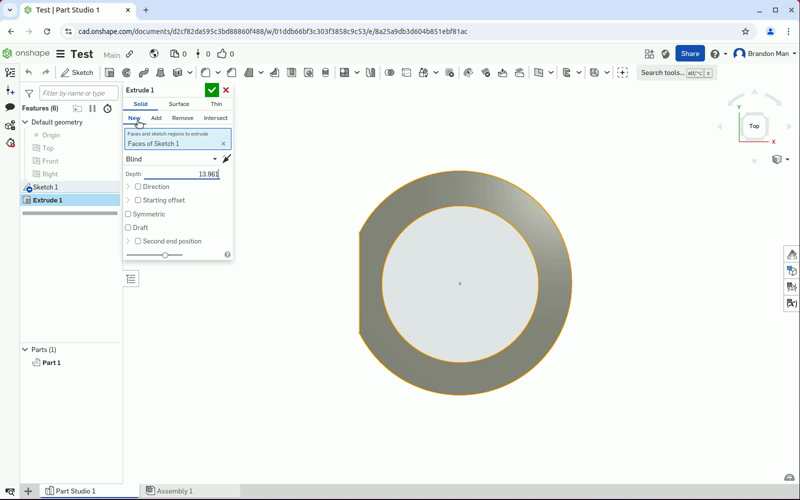
key(enter)
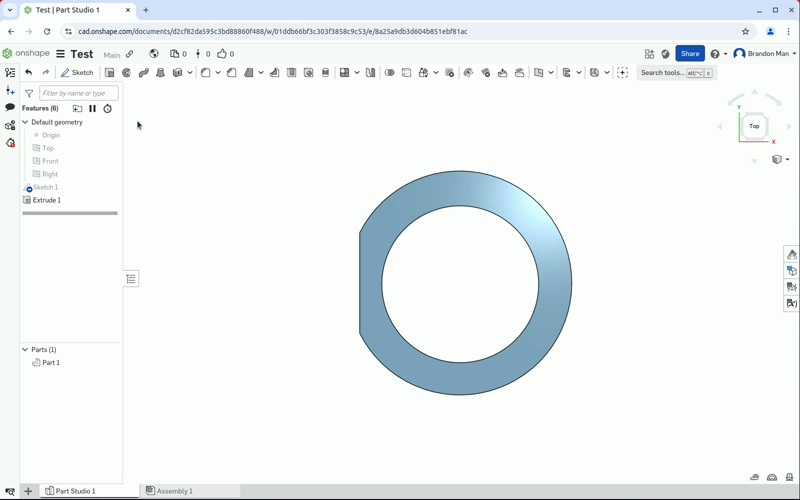
key(shift+h)
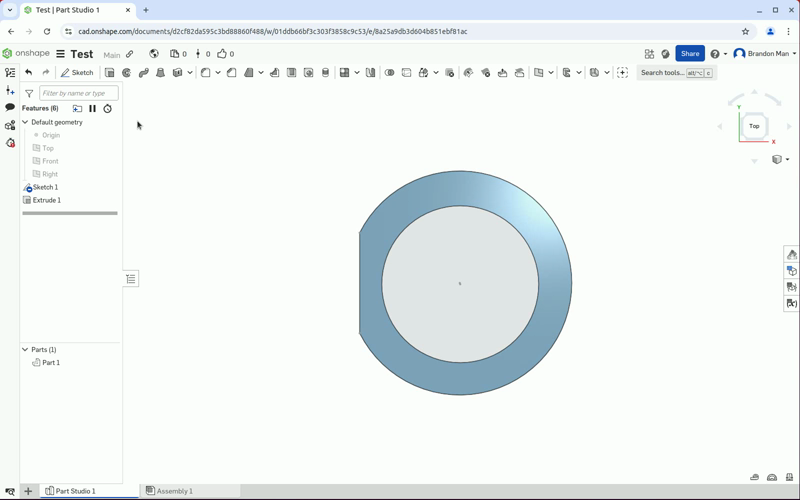
key(shift+h)
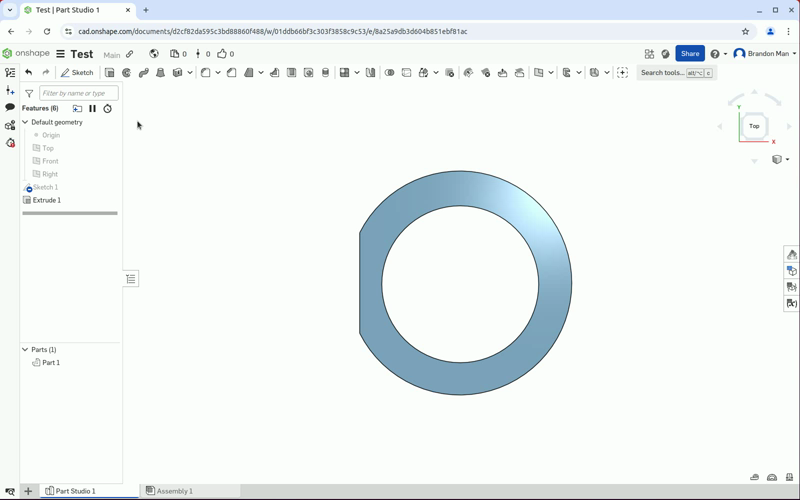
mouse_move(73, 189)
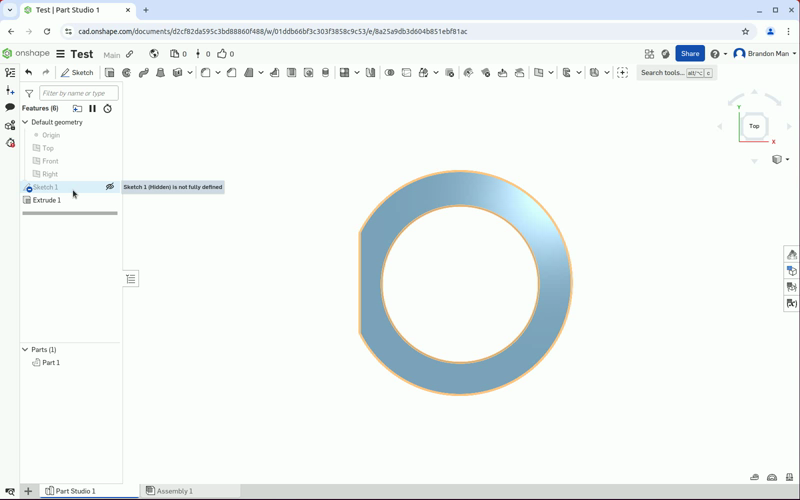
click(73, 189)
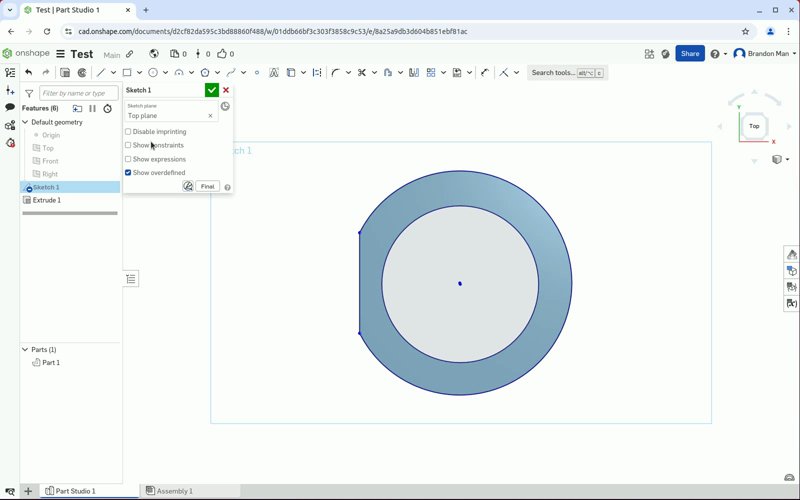
mouse_move(229, 92)
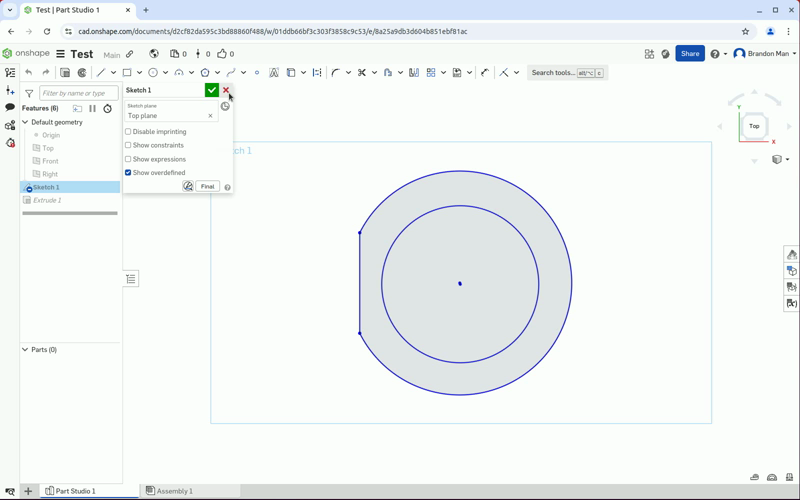
click(229, 92)
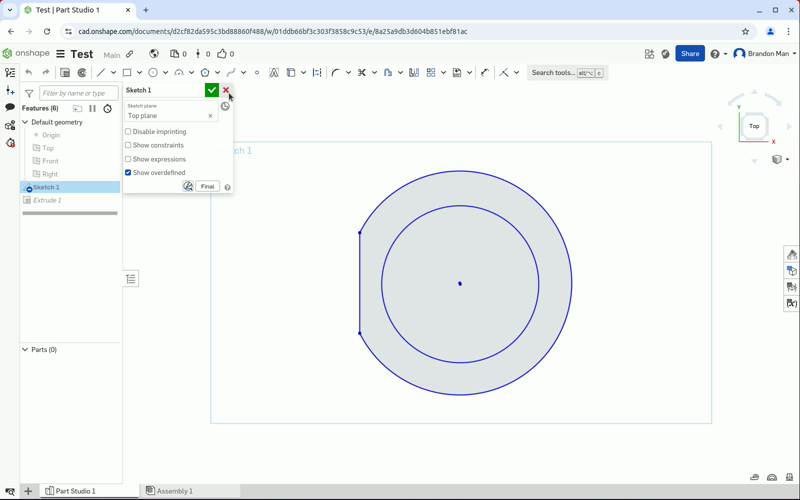
key(shift+s)
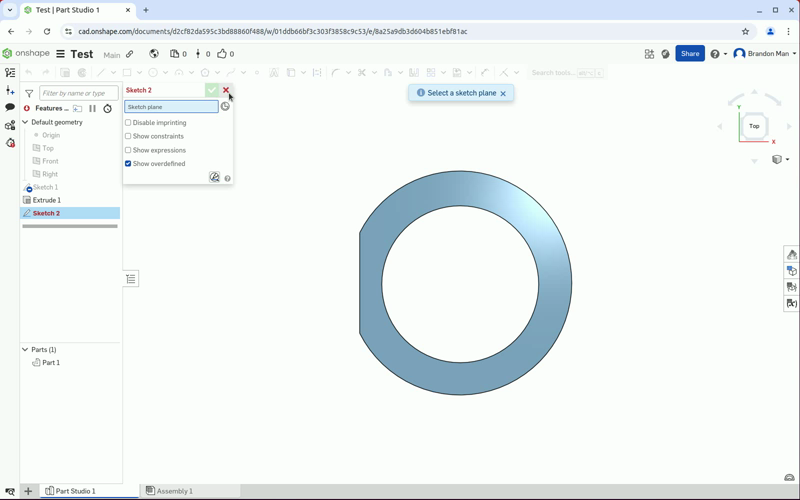
mouse_move(73, 150)
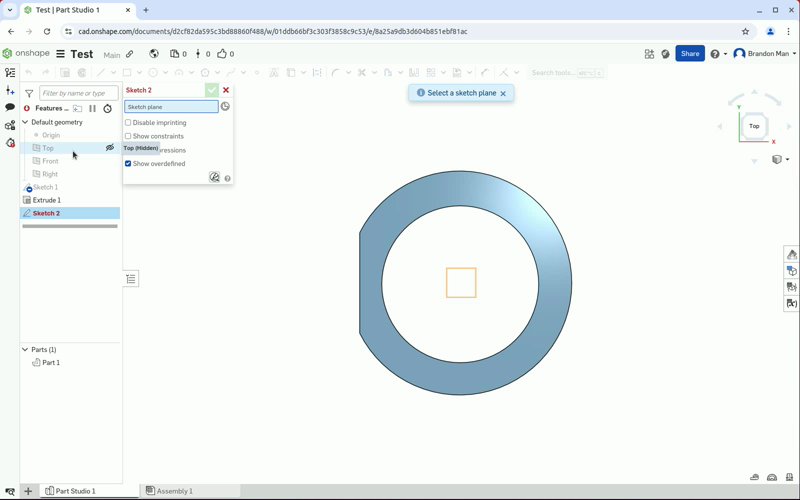
click(73, 150)
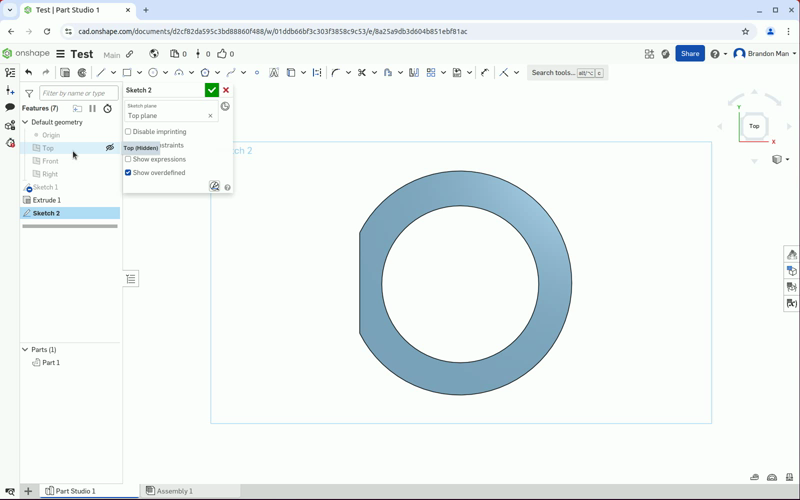
mouse_move(73, 352)
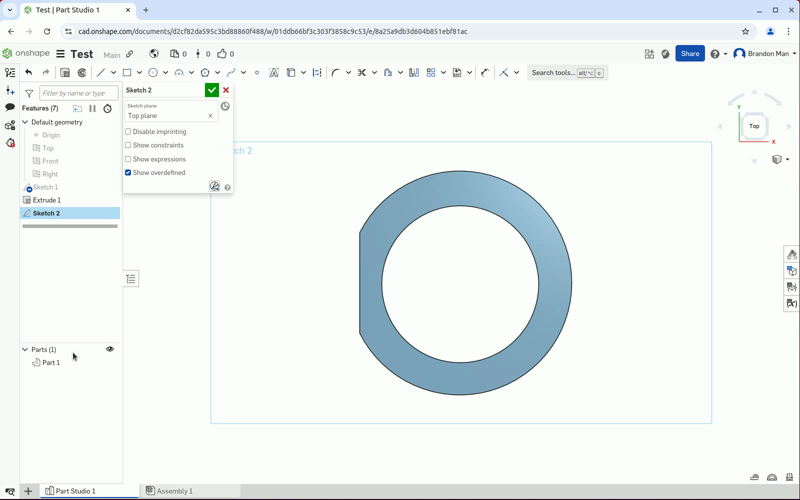
key(y)
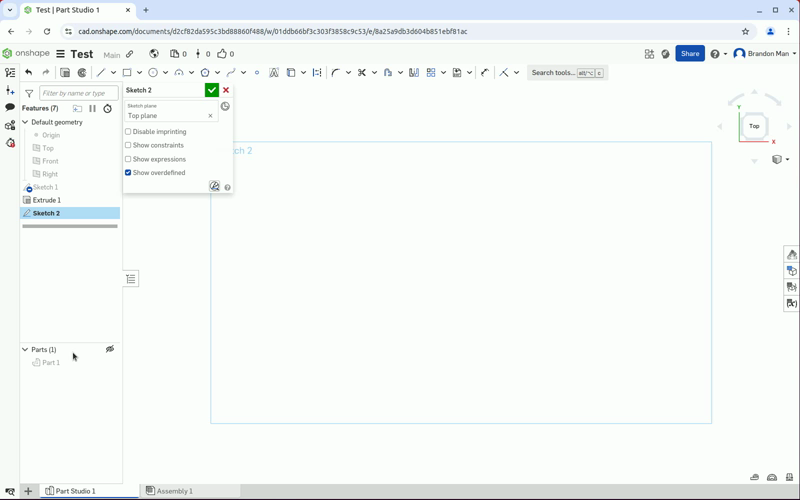
key(c)
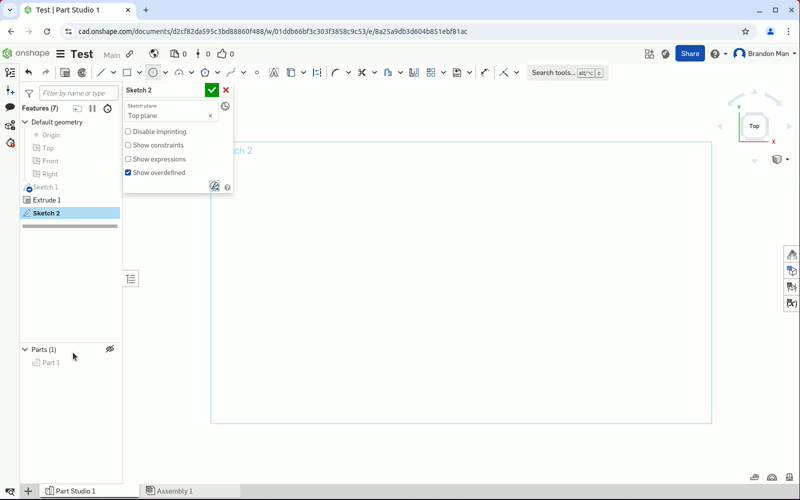
key_down(shift)
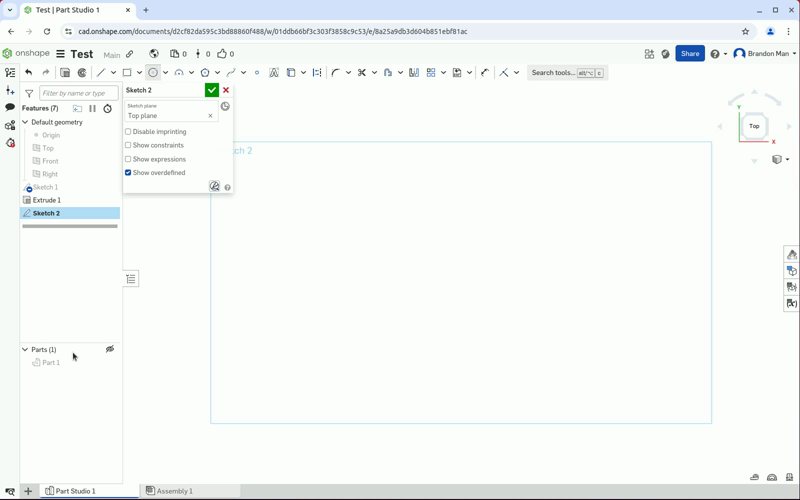
mouse_move(461, 282)
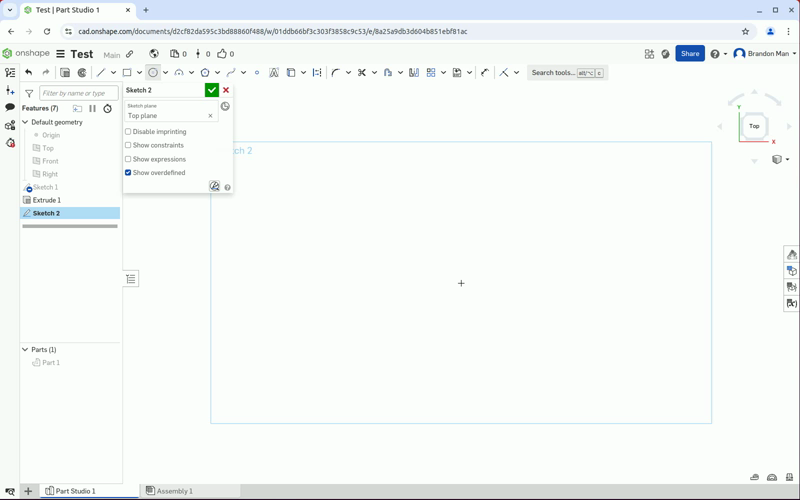
click(461, 282)
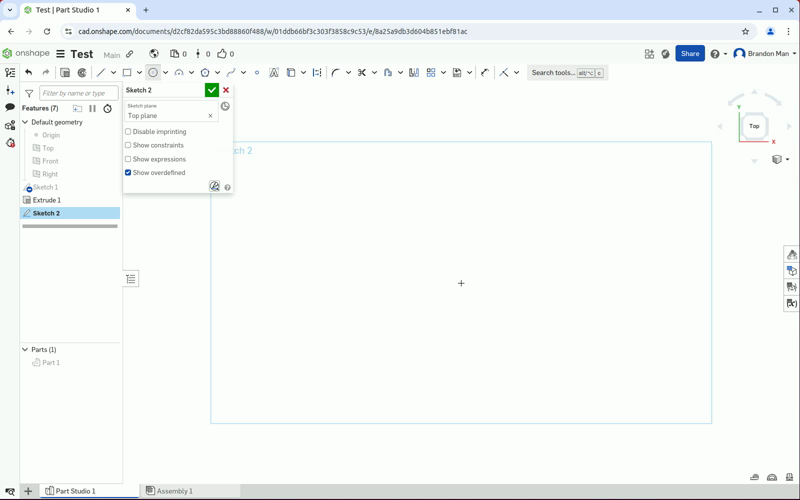
key_up(shift)
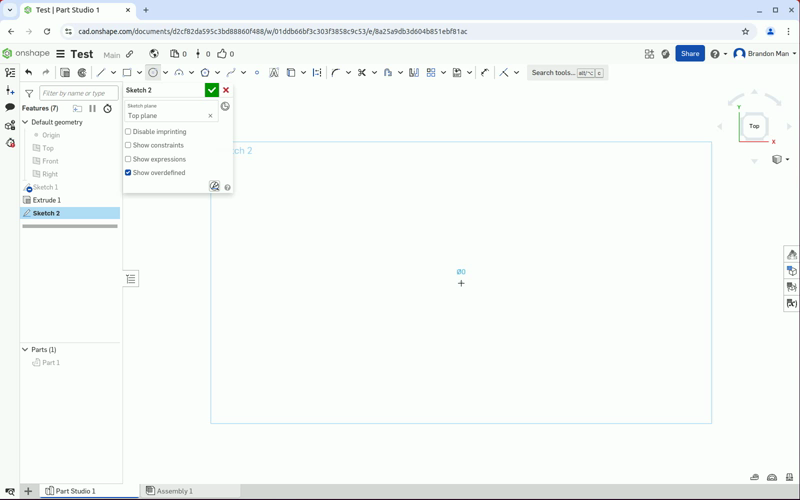
mouse_move(538, 282)
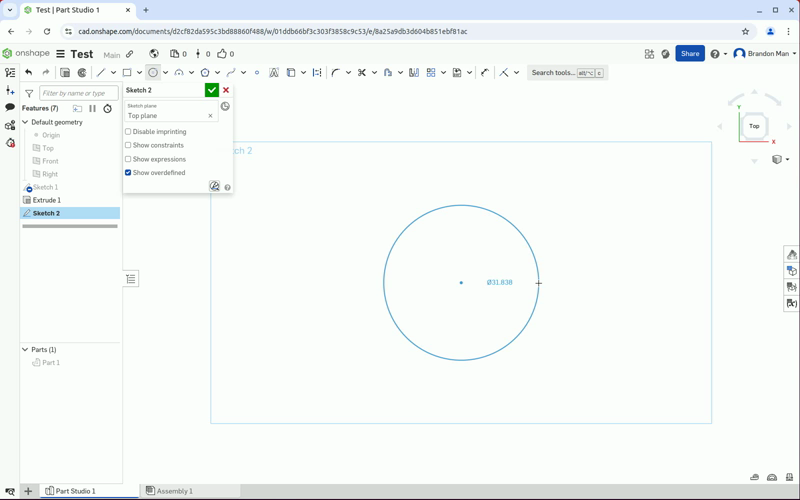
click(538, 282)
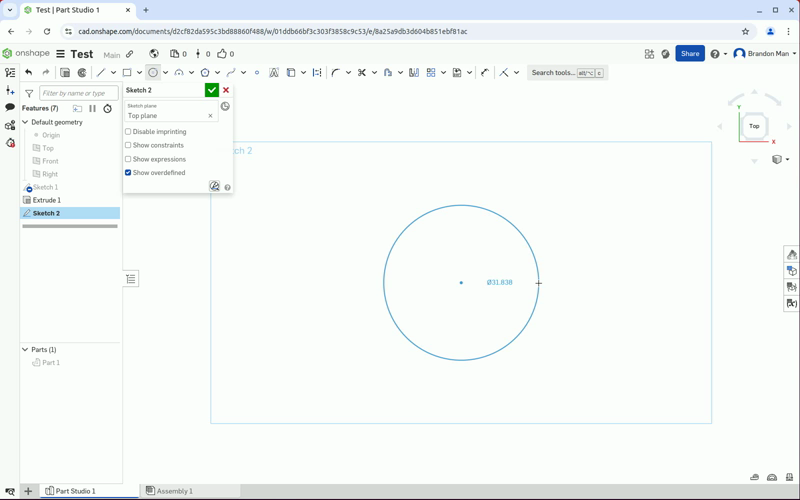
key(esc)
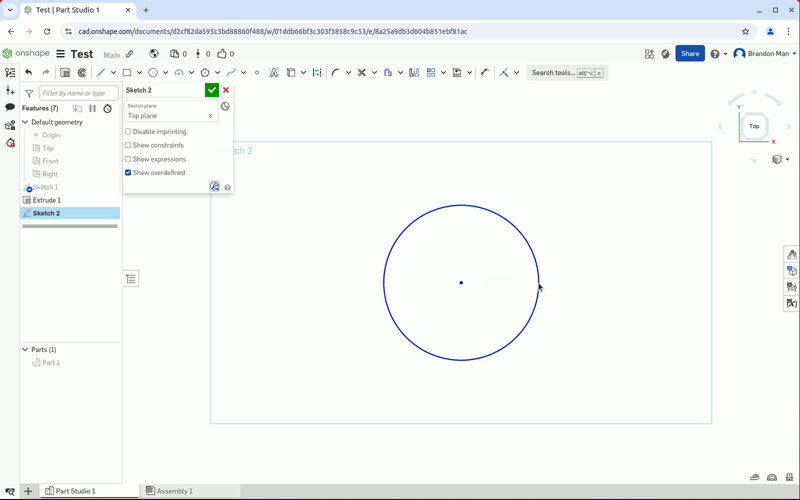
key(c)
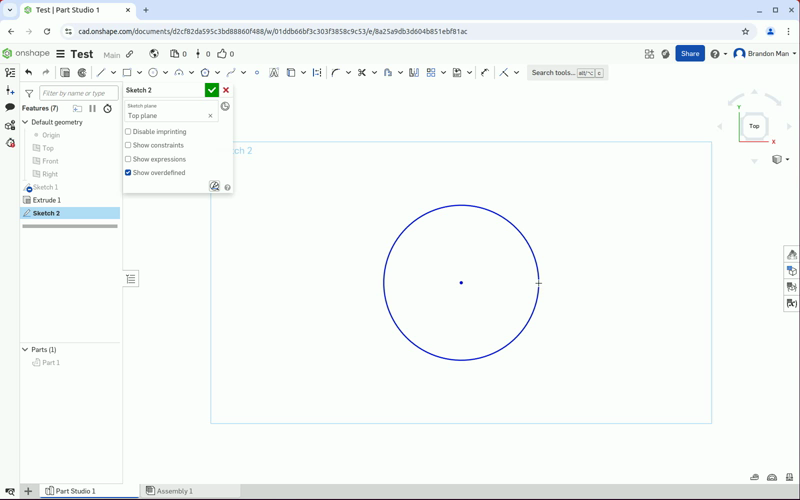
key_down(shift)
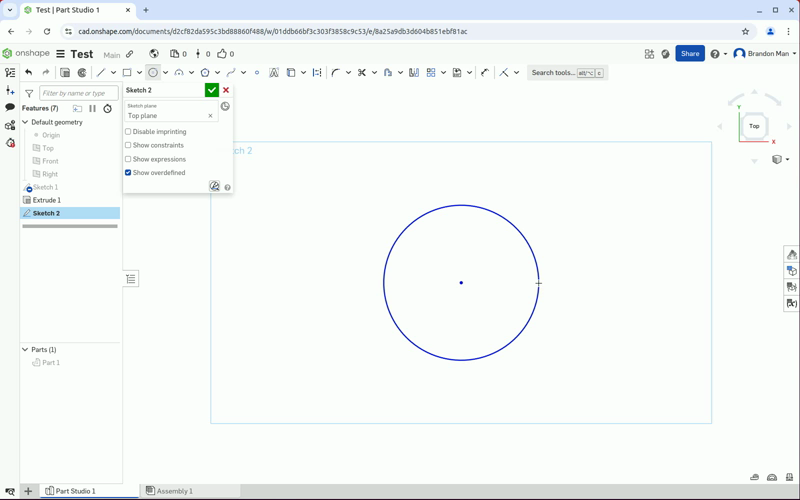
mouse_move(461, 282)
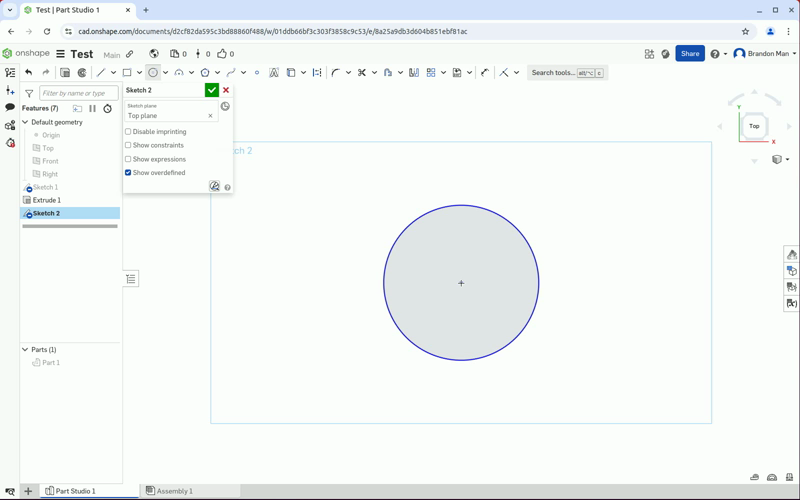
click(461, 282)
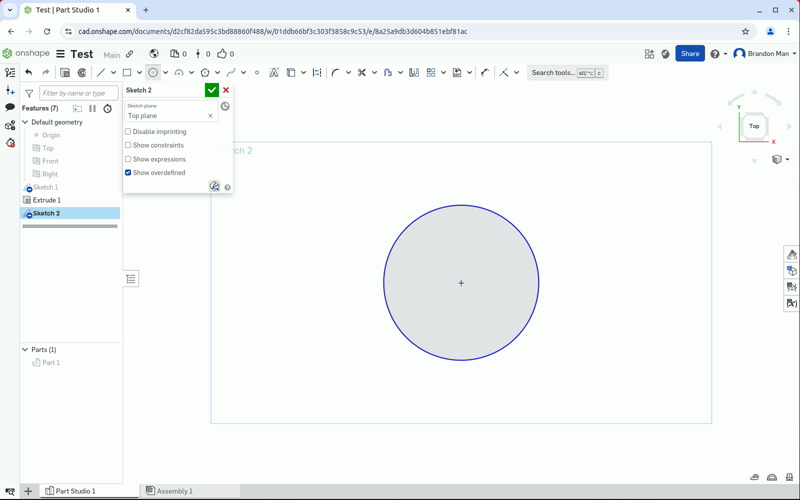
key_up(shift)
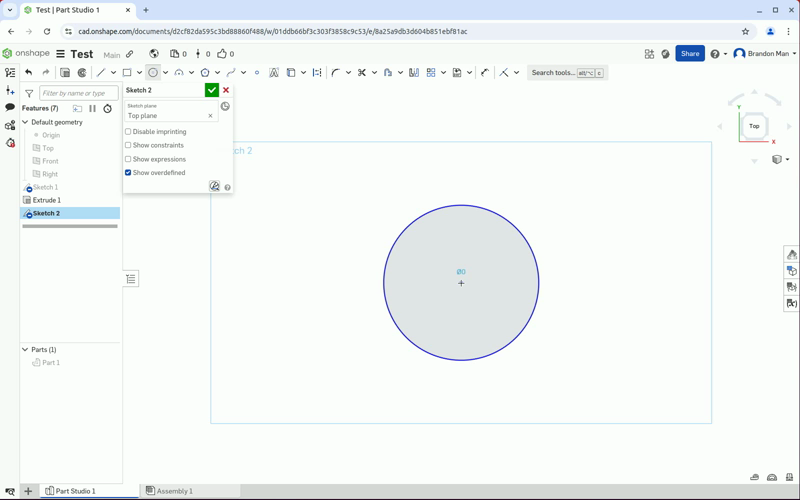
mouse_move(517, 282)
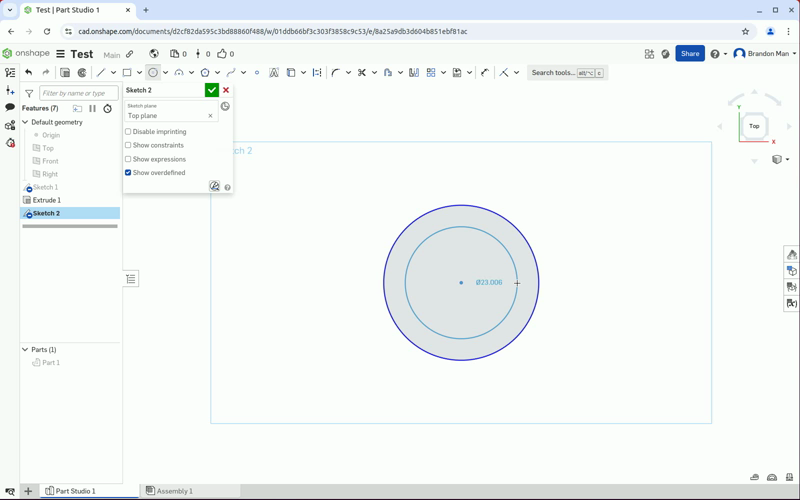
click(517, 282)
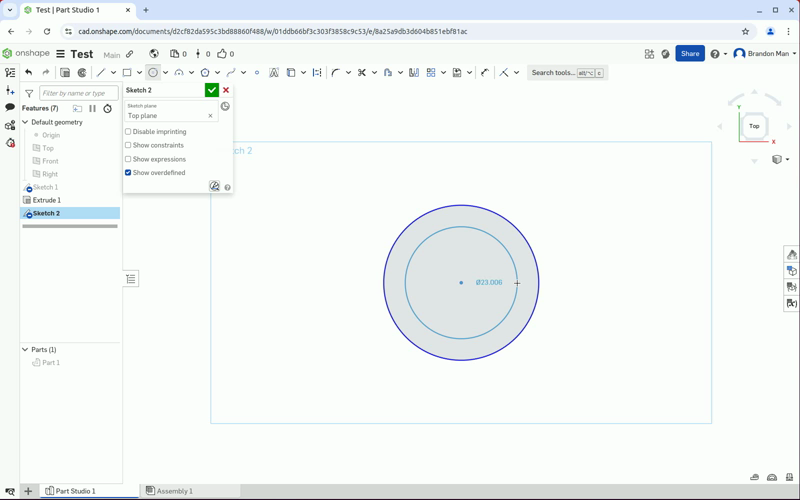
key(esc)
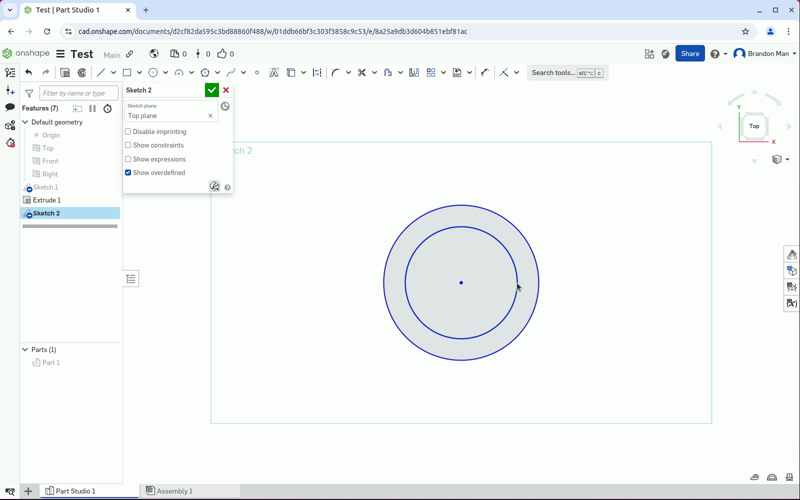
mouse_move(511, 239)
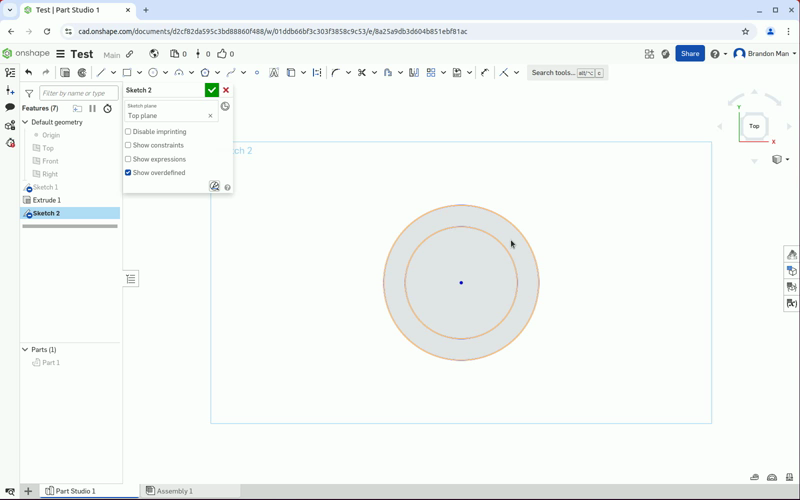
click(511, 239)
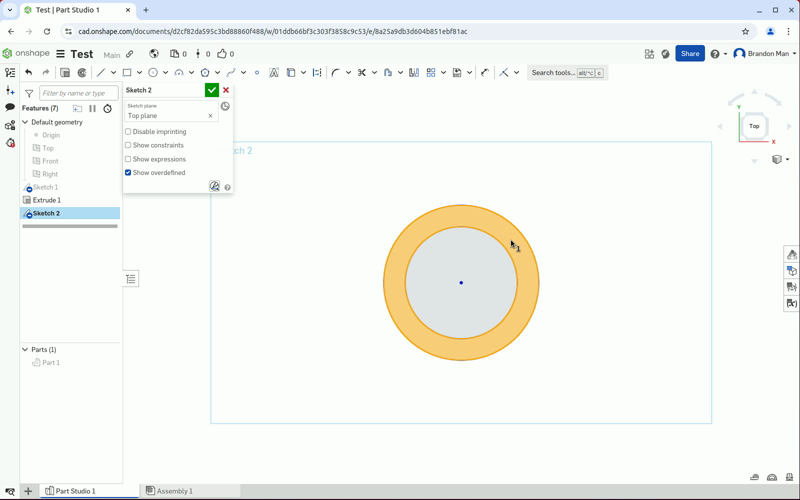
mouse_move(73, 352)
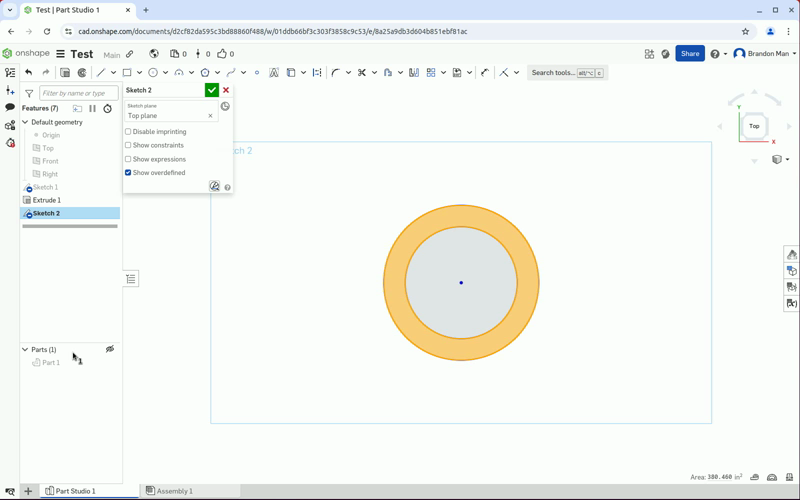
key(shift+y)
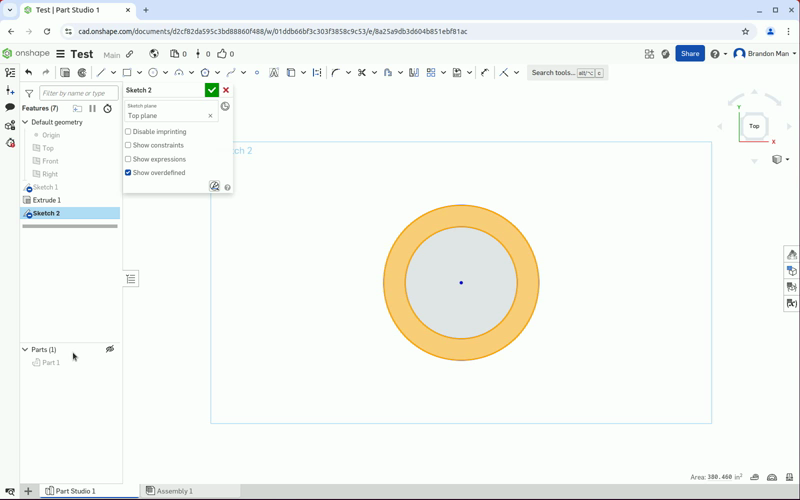
key(shift+e)
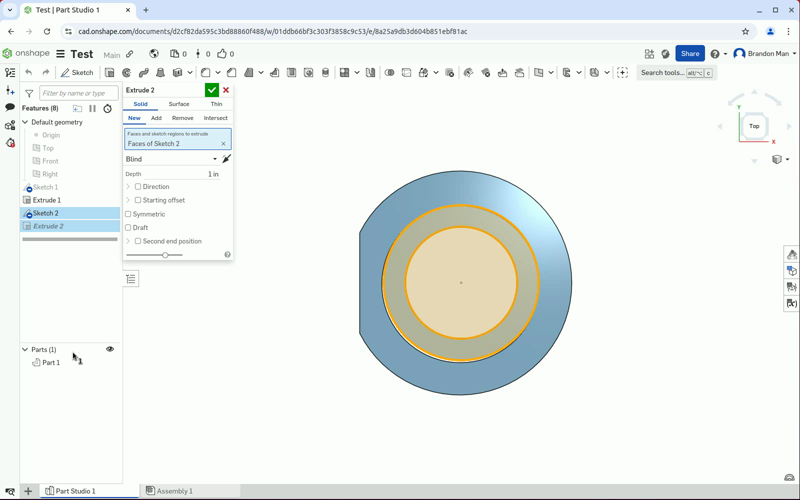
mouse_move(143, 106)
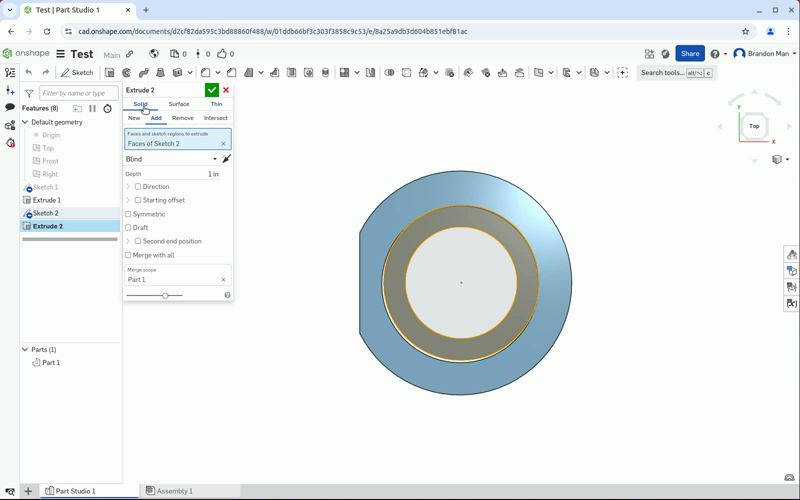
click(143, 106)
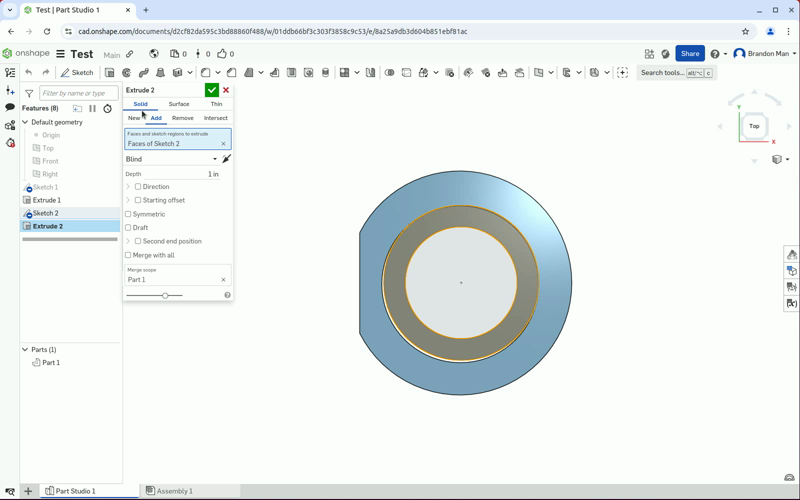
mouse_move(137, 120)
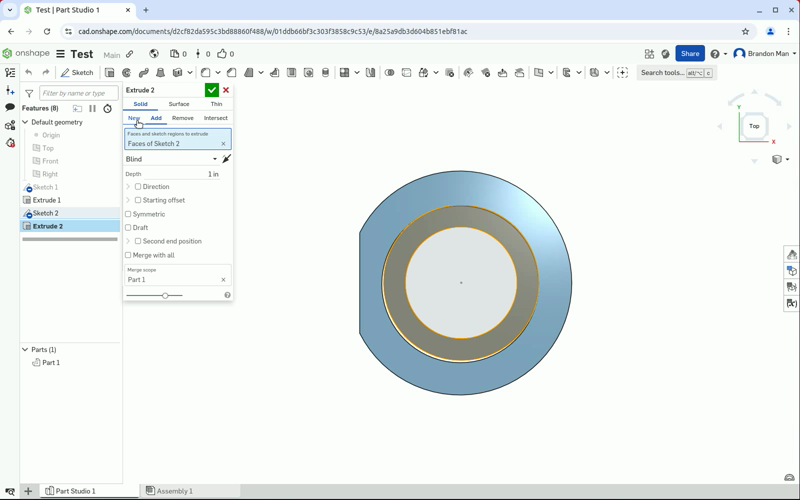
click(137, 120)
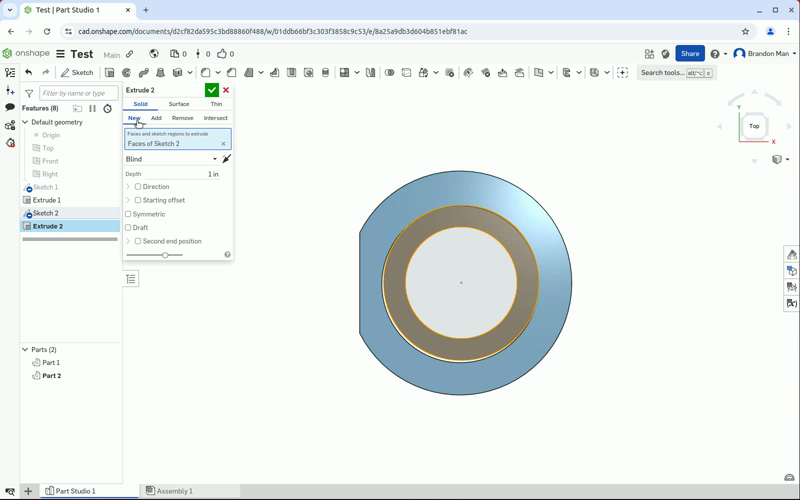
key(tab, 4)
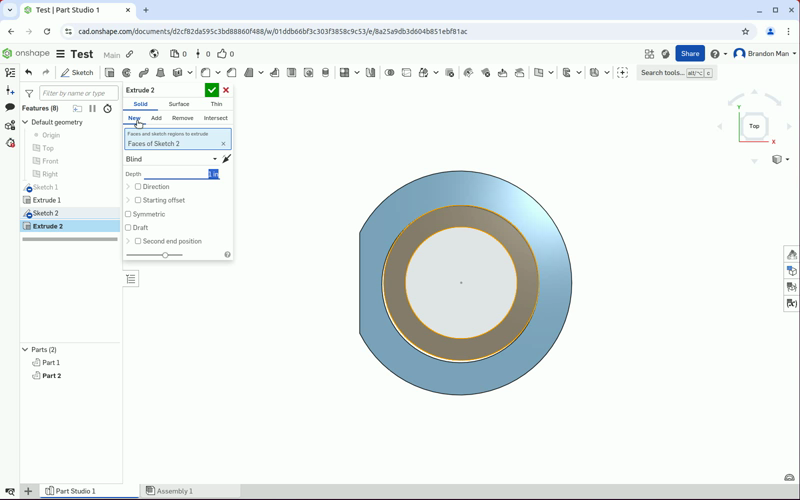
text(13.961)
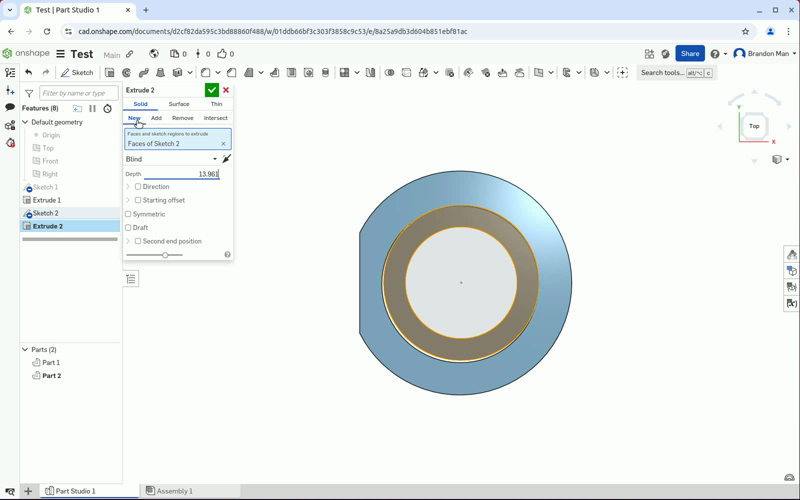
key(enter)
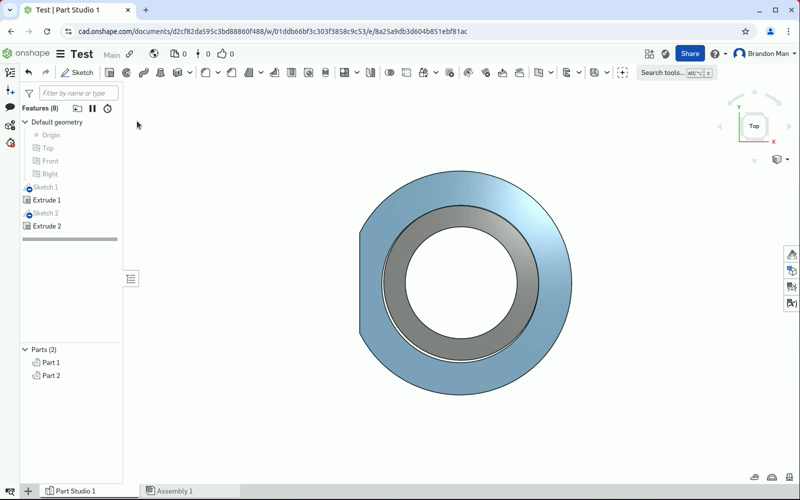
key(shift+h)
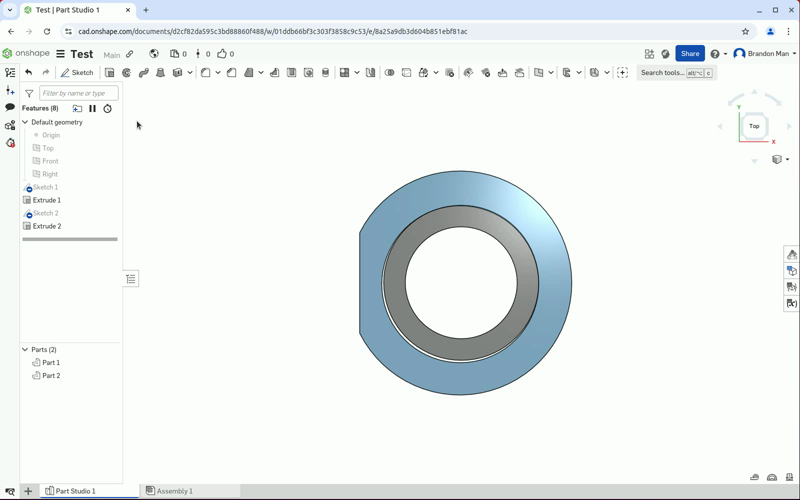
key(shift+h)
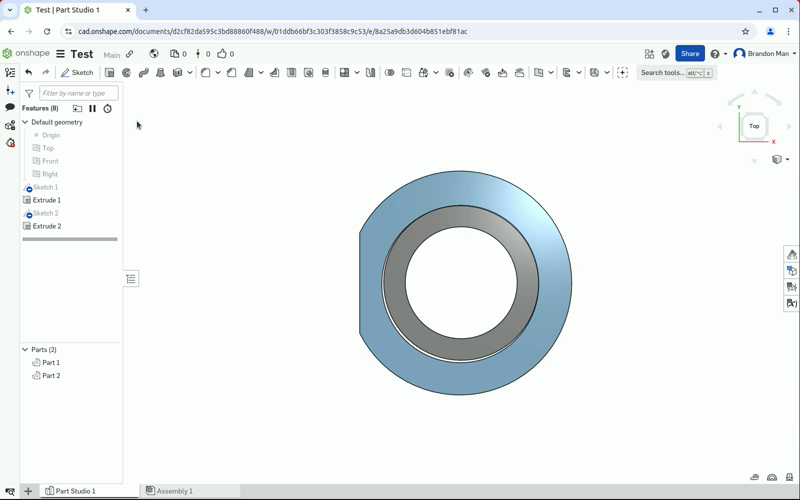
mouse_move(73, 189)
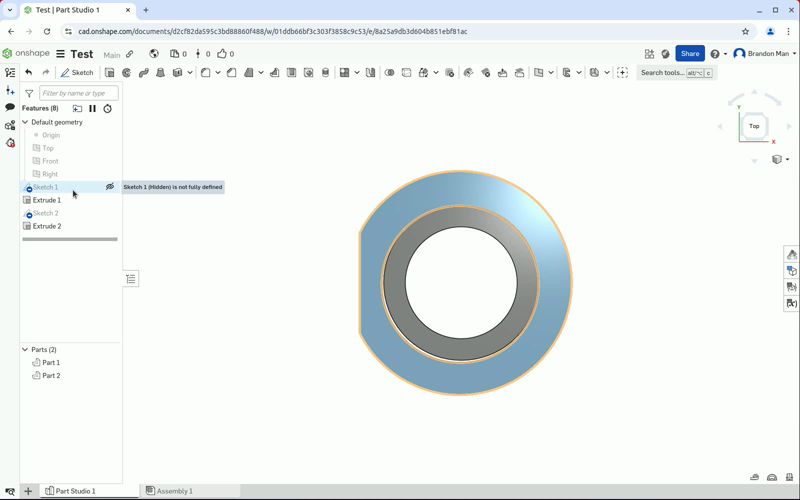
click(73, 189)
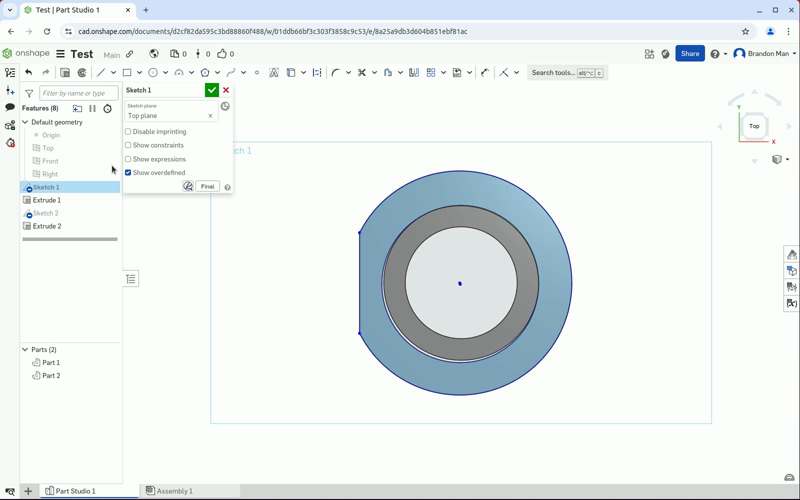
mouse_move(229, 92)
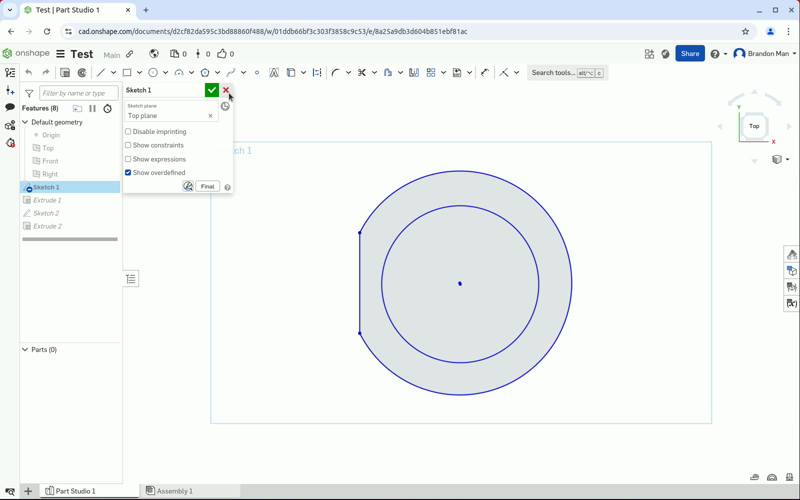
click(229, 92)
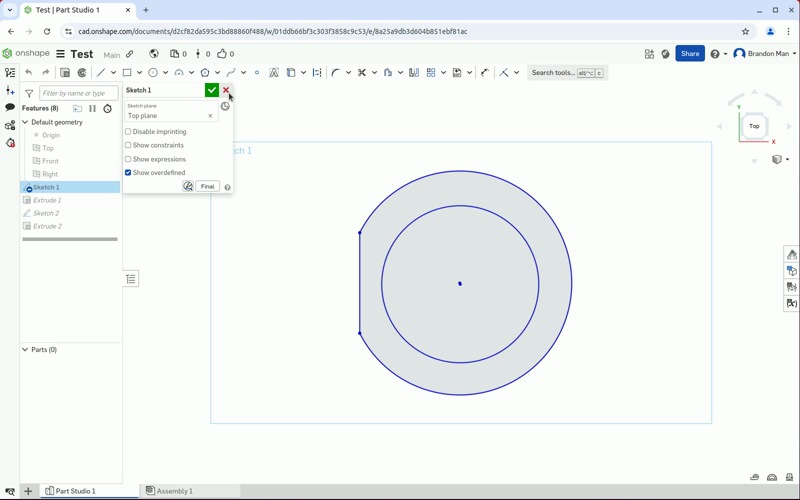
key(shift+s)
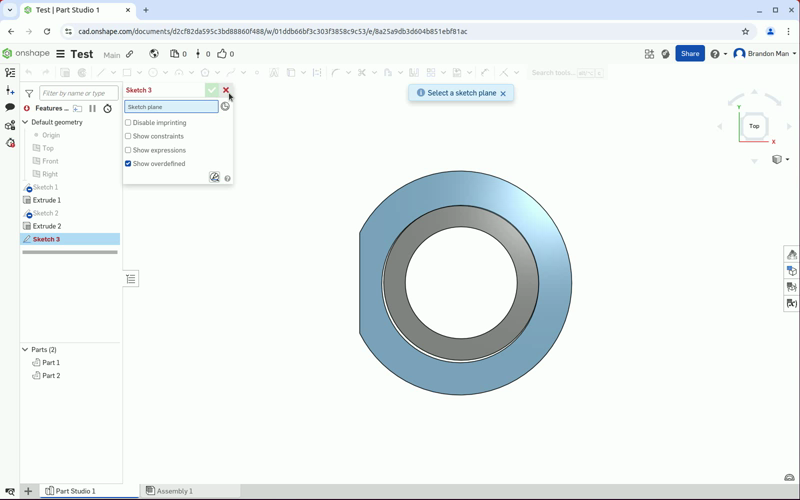
mouse_move(73, 150)
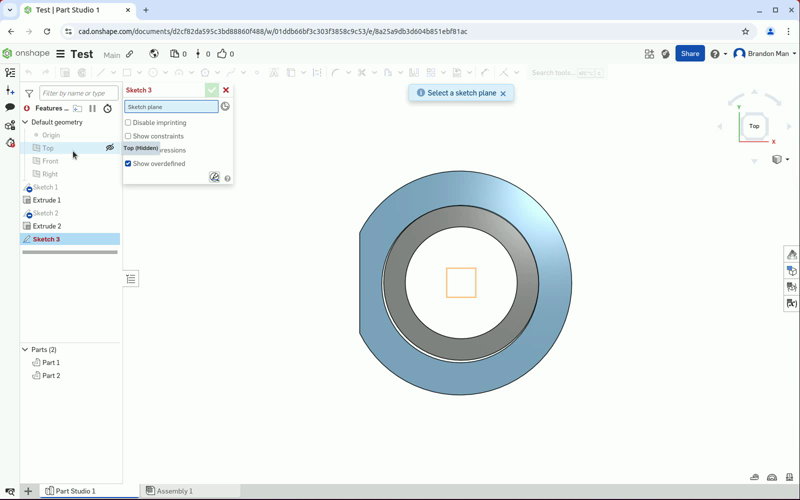
click(73, 150)
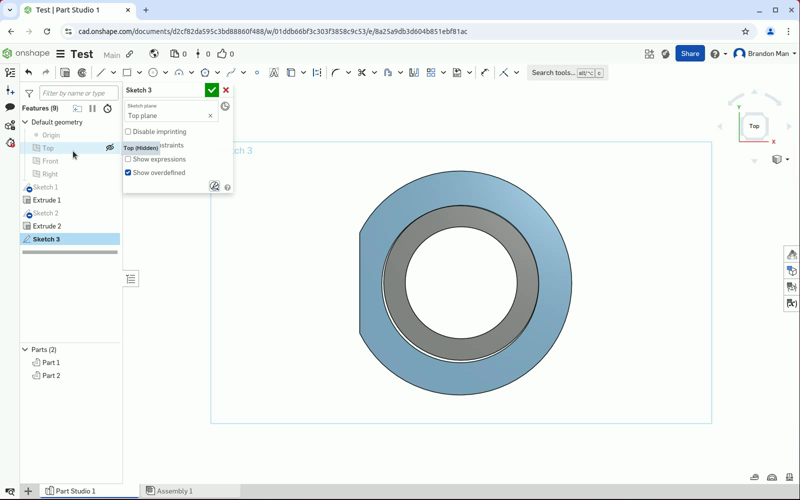
mouse_move(73, 352)
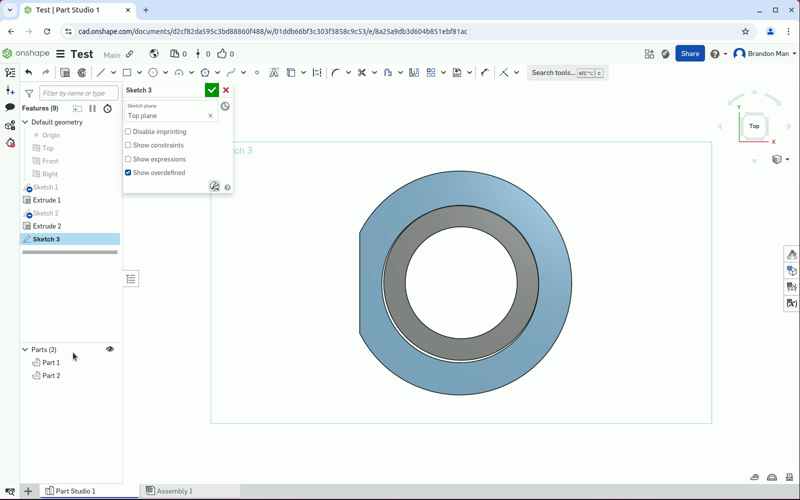
key(y)
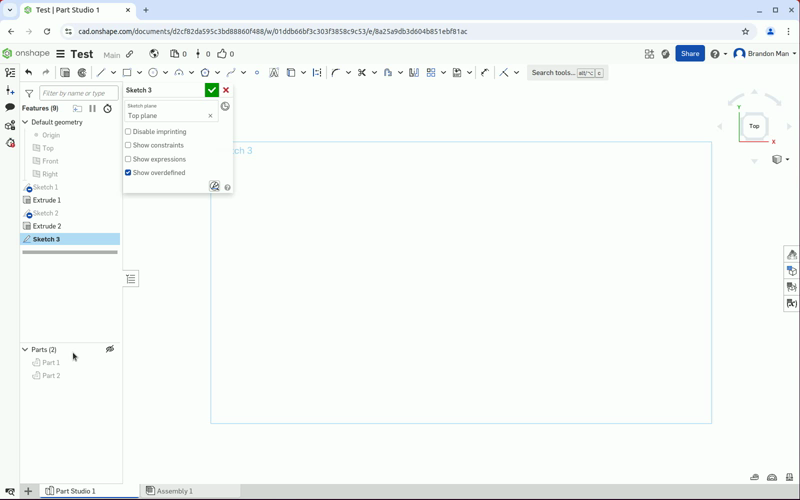
key(c)
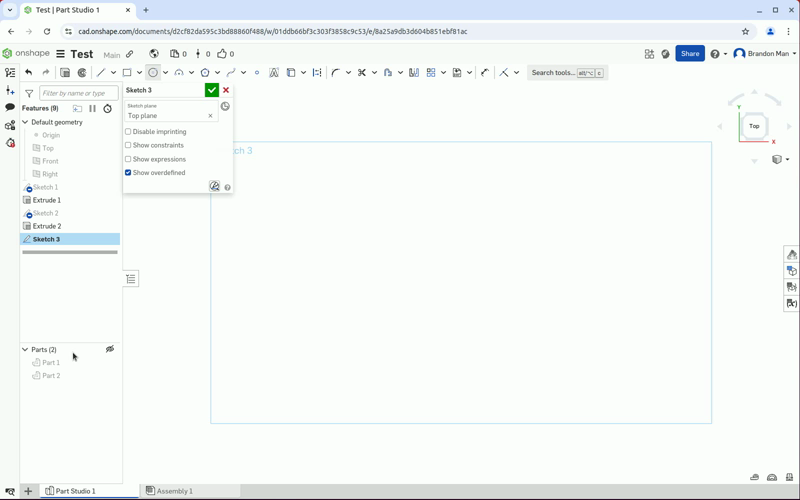
key_down(shift)
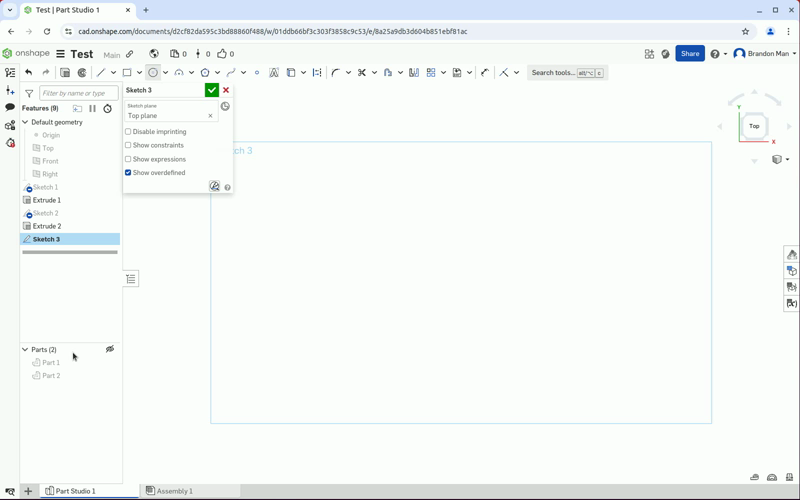
mouse_move(461, 282)
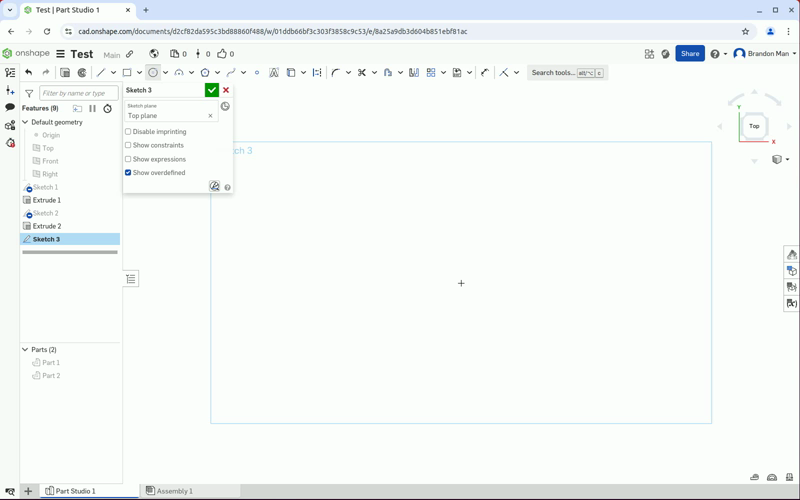
click(461, 282)
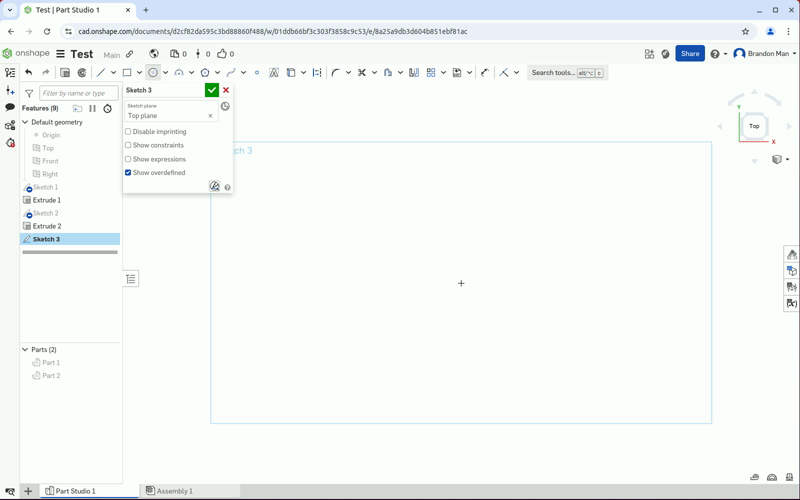
key_up(shift)
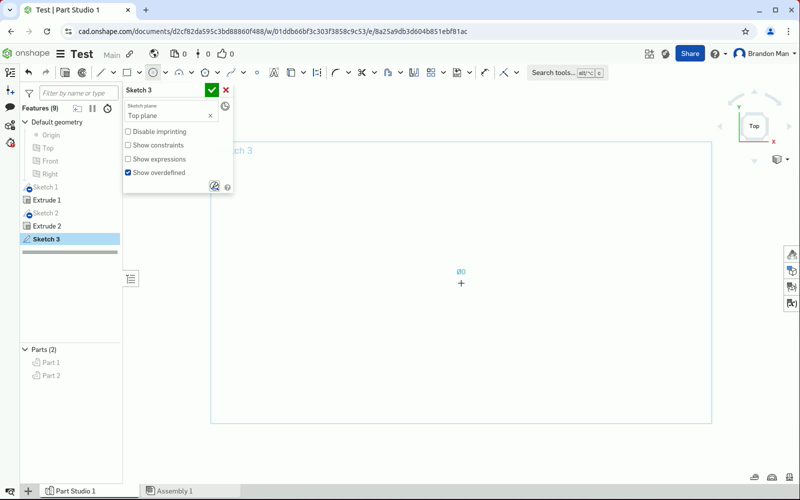
mouse_move(538, 282)
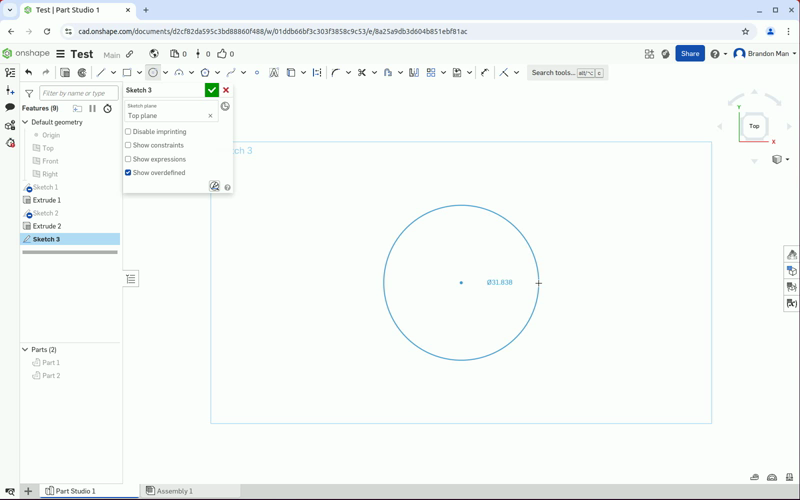
click(538, 282)
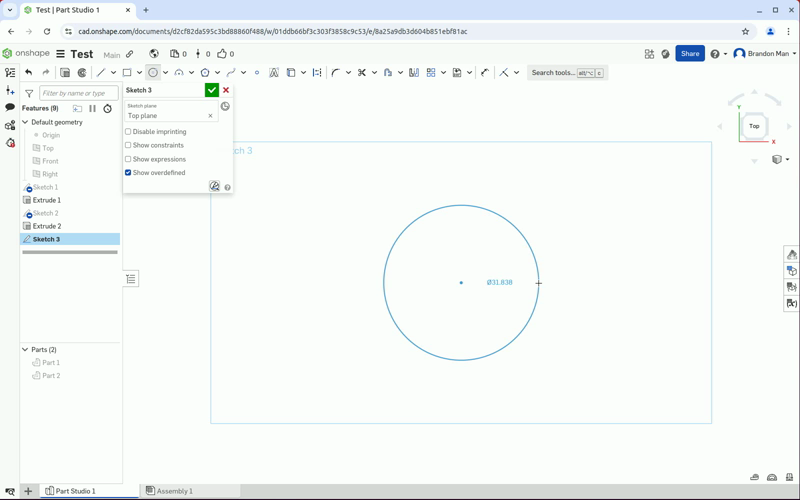
key(esc)
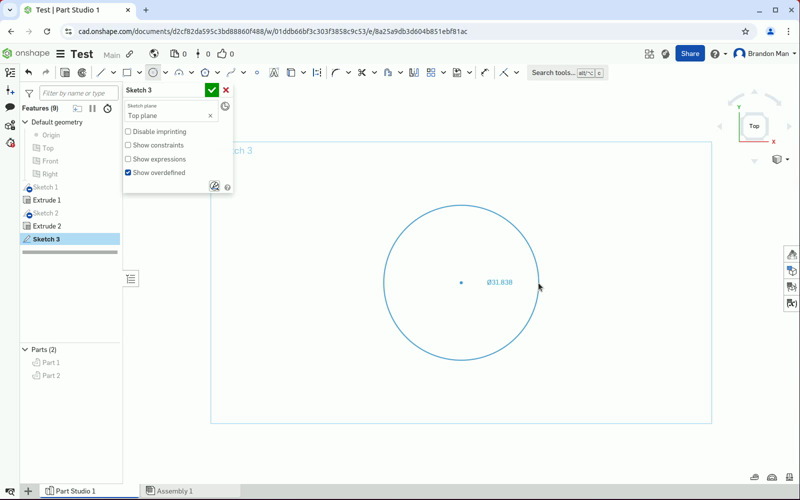
key(c)
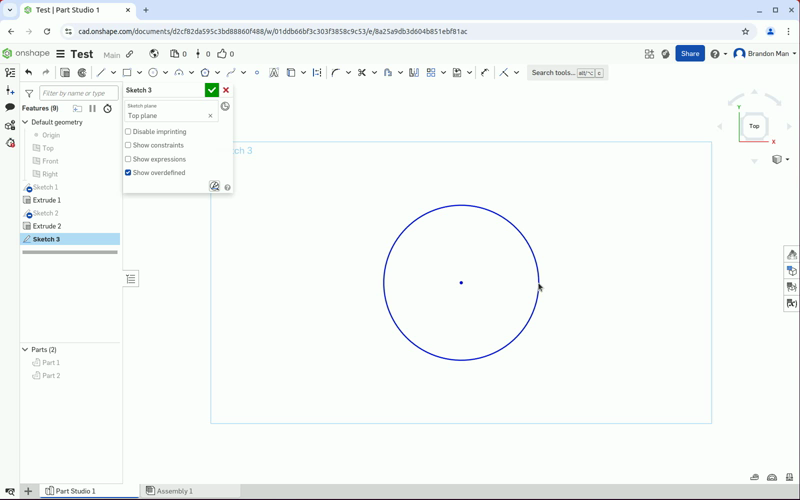
key_down(shift)
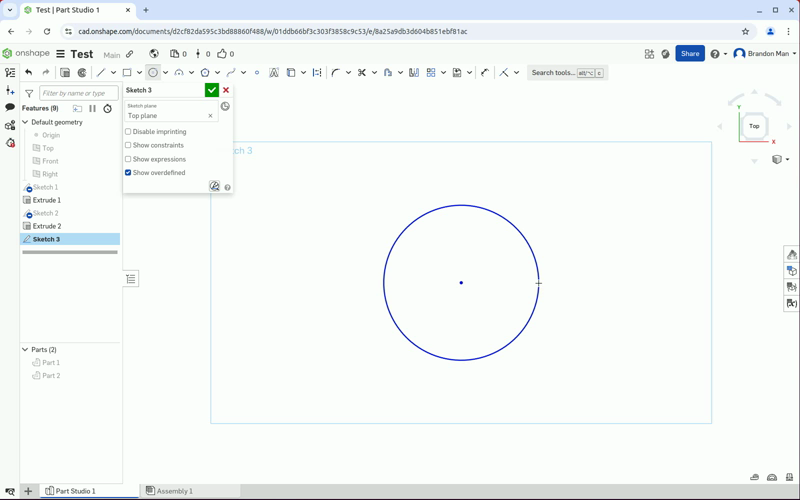
mouse_move(461, 282)
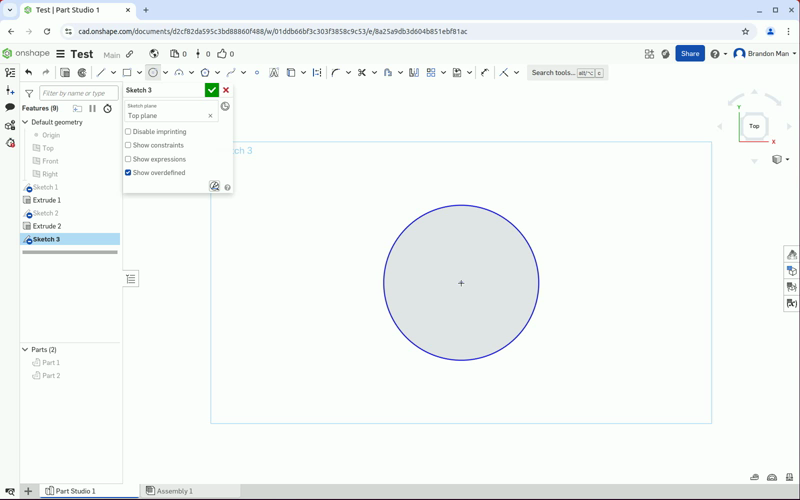
click(461, 282)
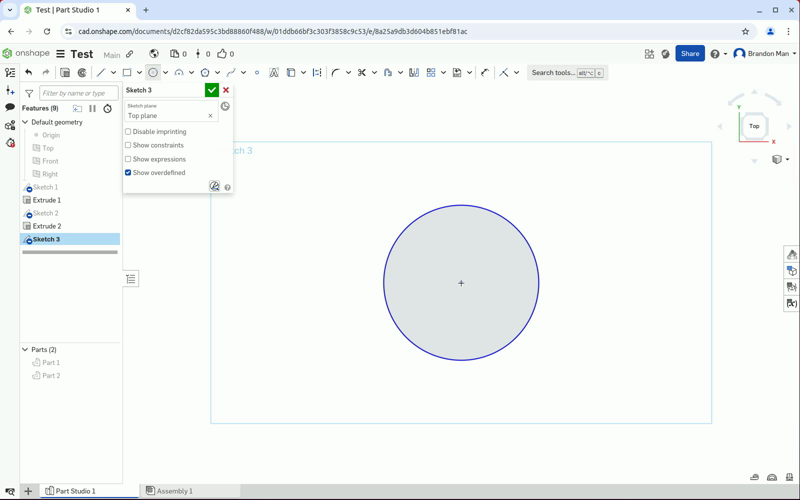
key_up(shift)
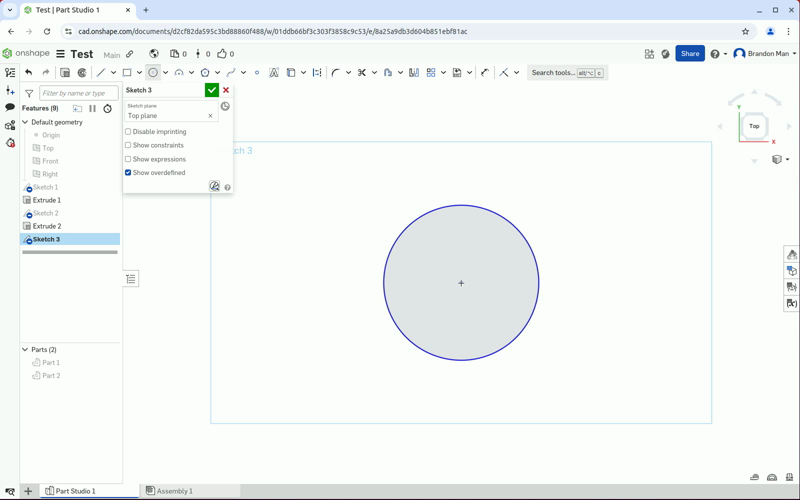
mouse_move(517, 282)
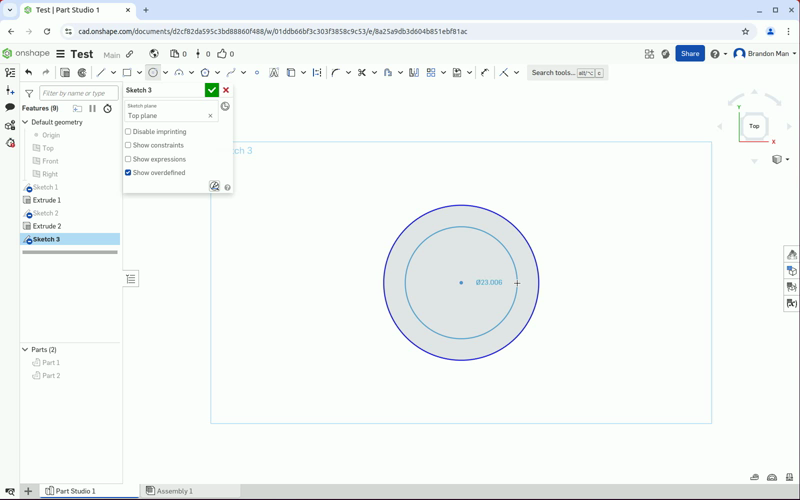
click(517, 282)
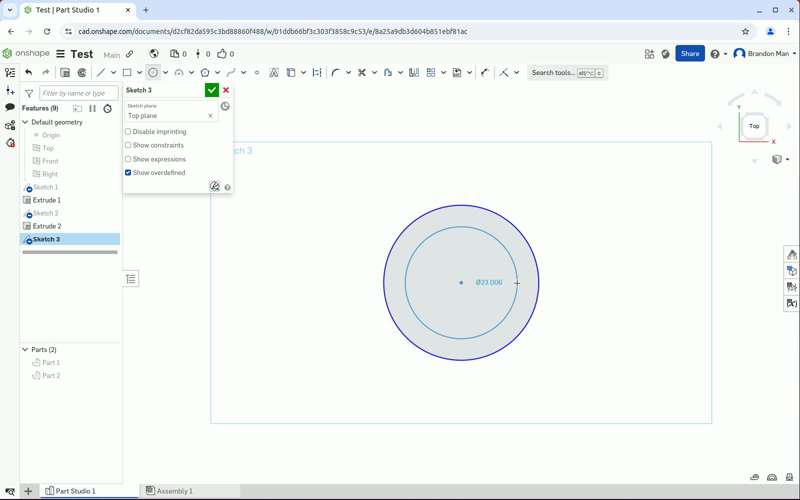
key(esc)
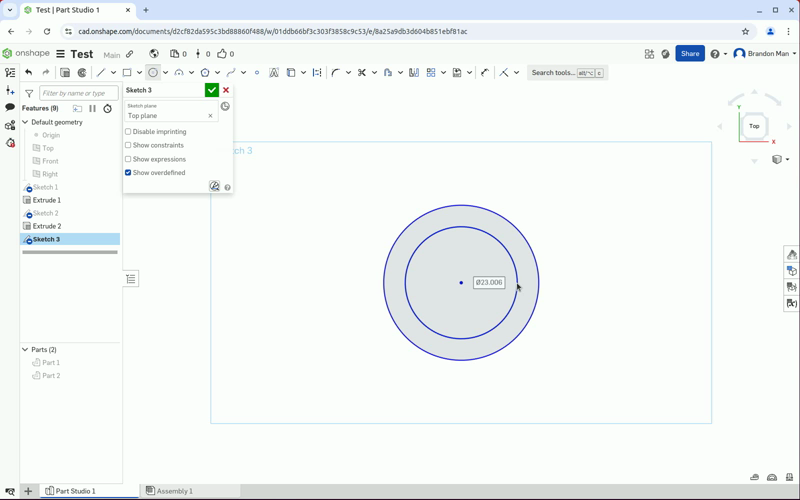
mouse_move(404, 246)
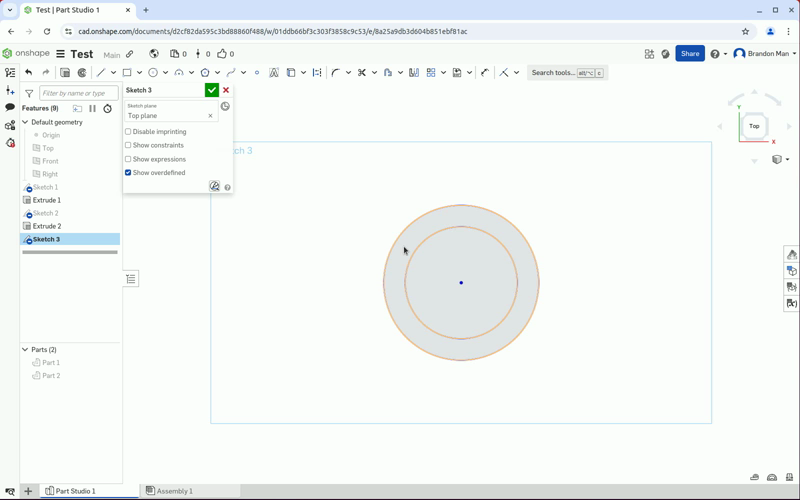
click(404, 246)
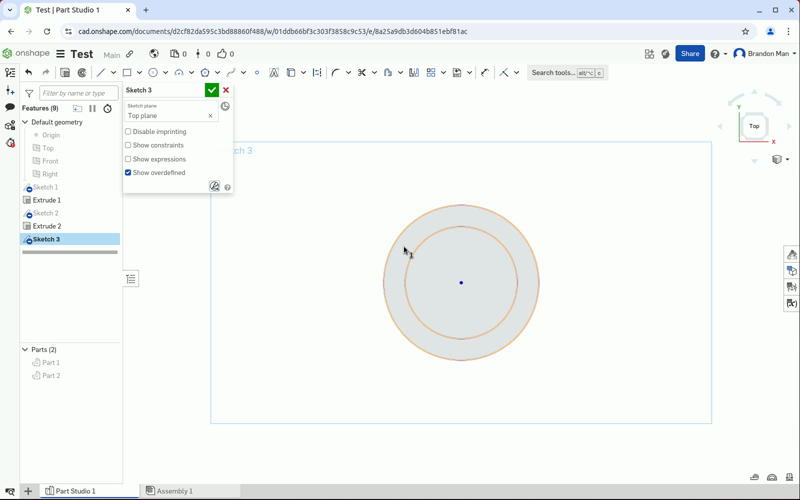
mouse_move(73, 352)
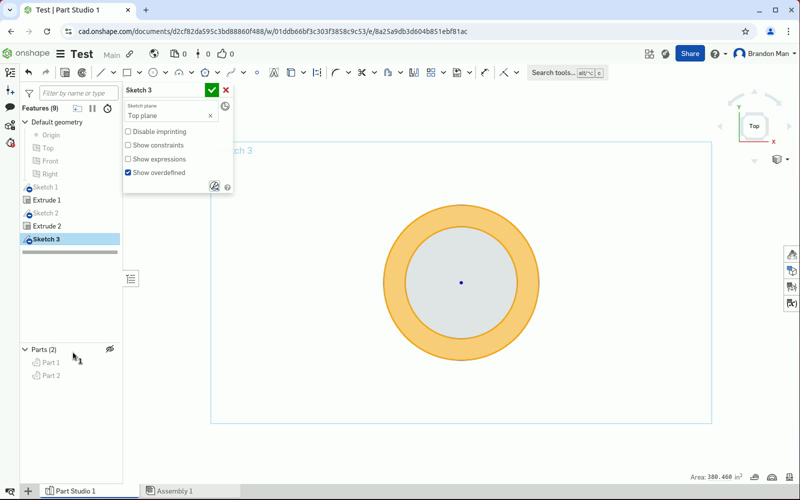
key(shift+y)
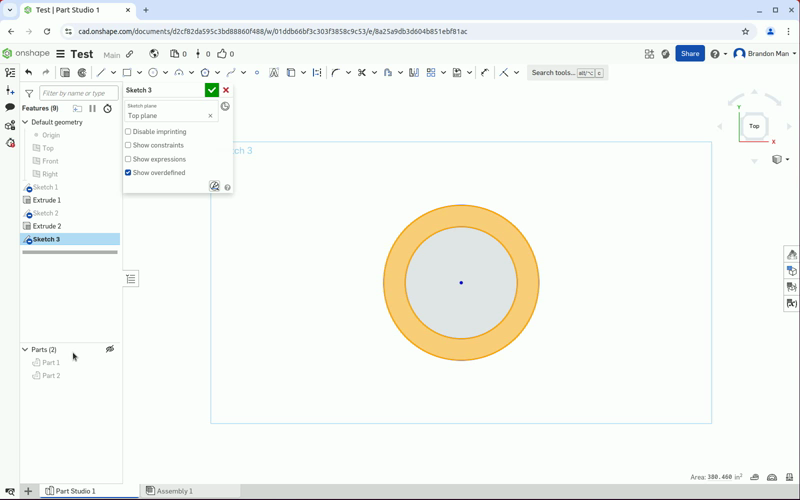
key(shift+e)
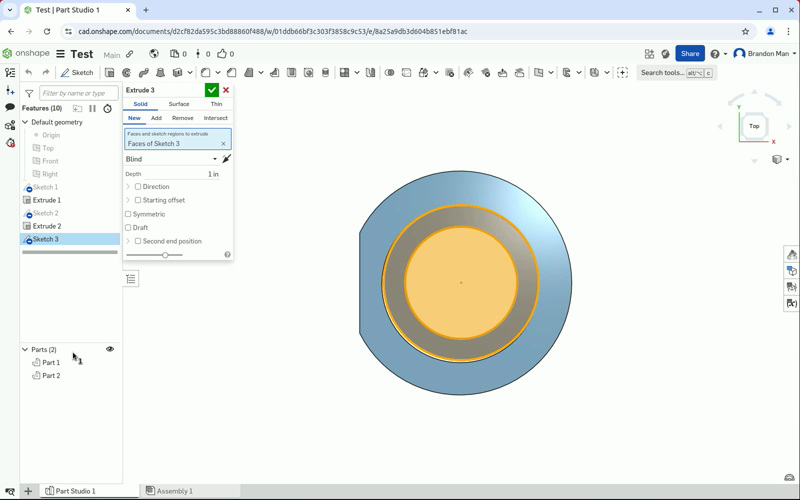
mouse_move(143, 106)
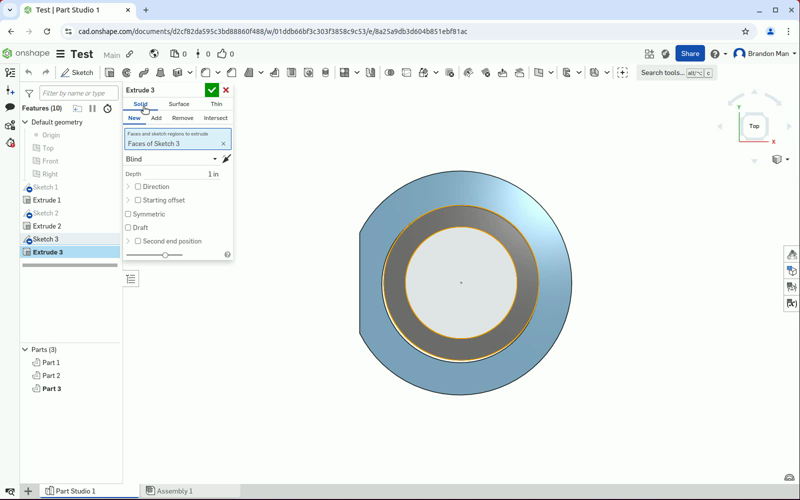
click(143, 106)
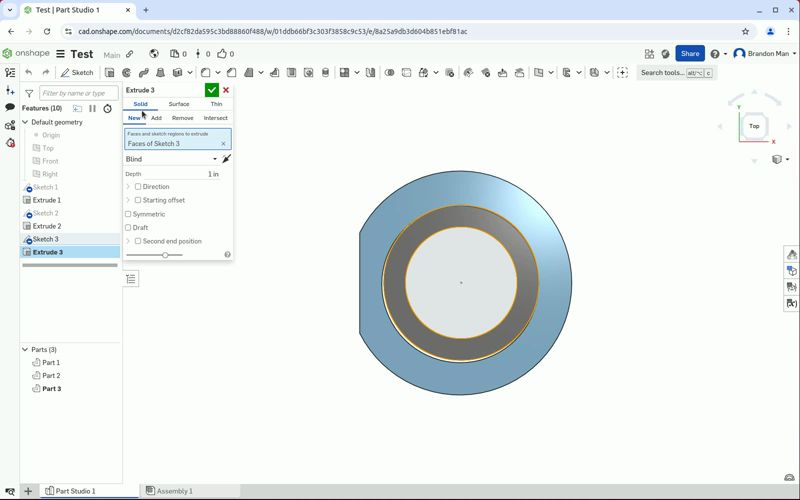
mouse_move(137, 120)
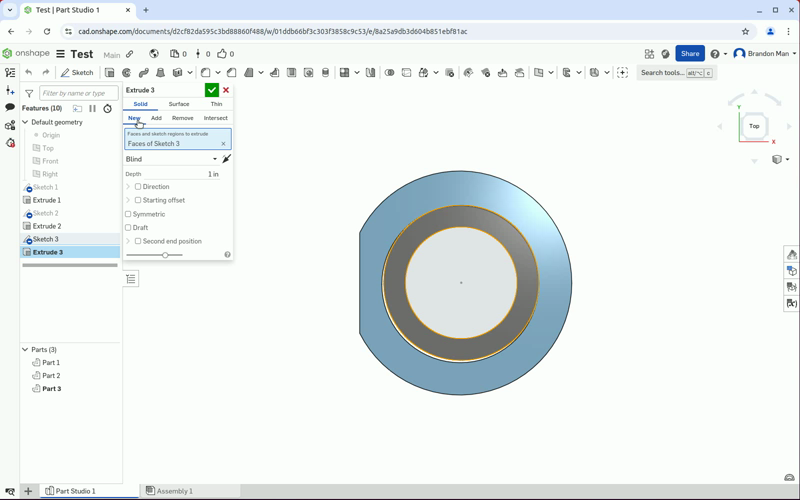
click(137, 120)
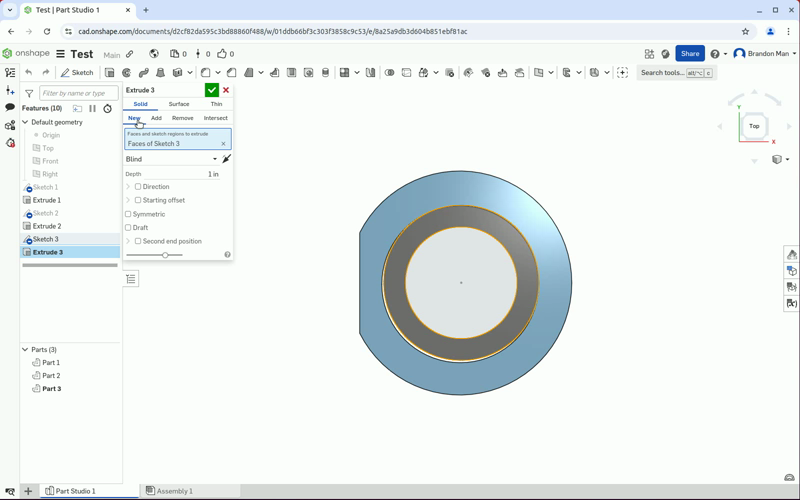
key(tab, 4)
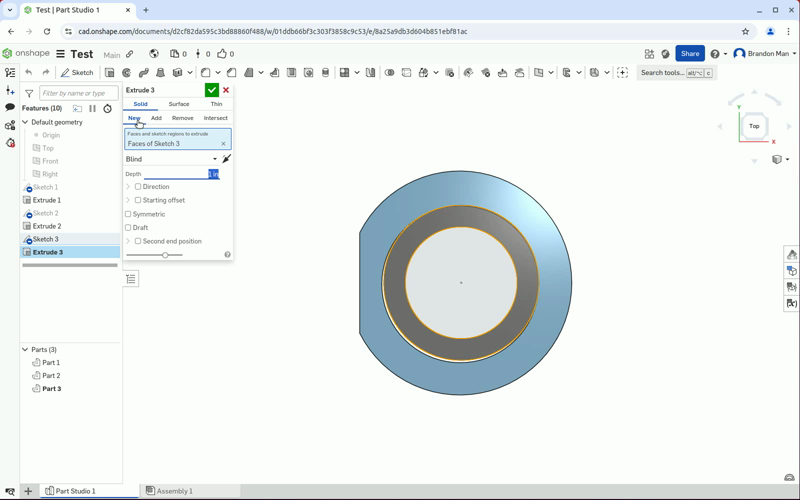
text(-8.425)
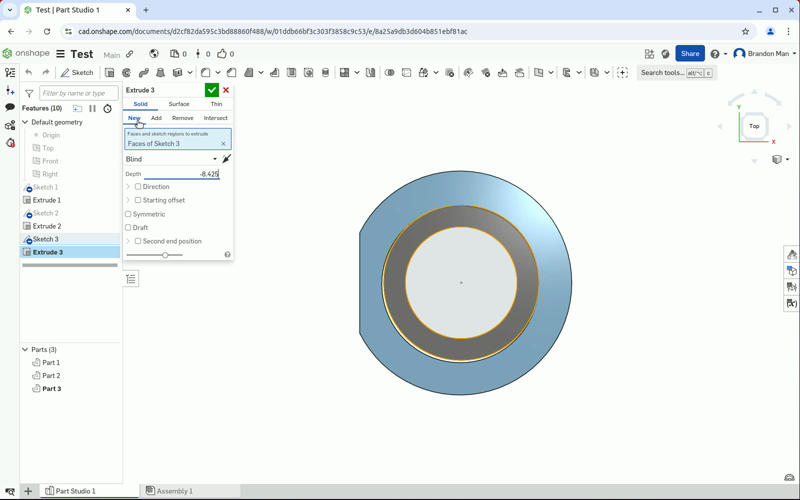
key(enter)
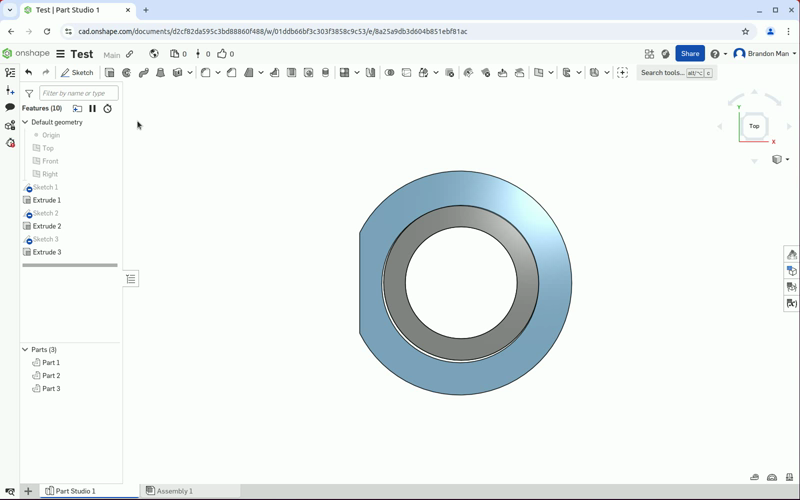
key(shift+h)
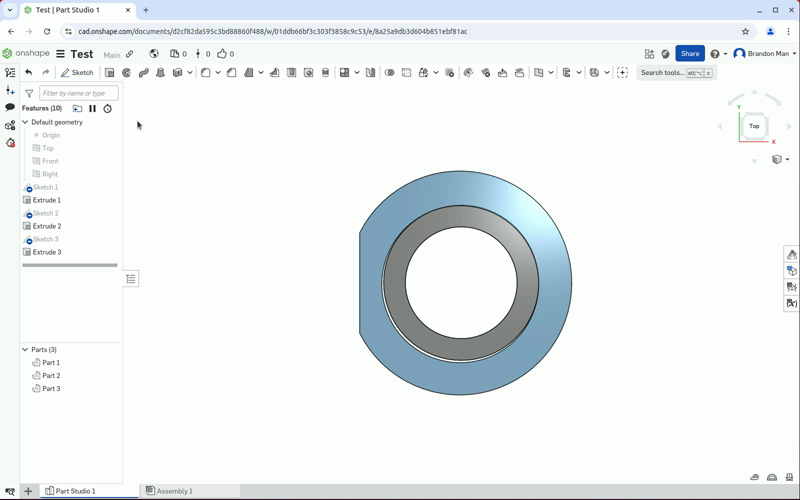
key(shift+h)
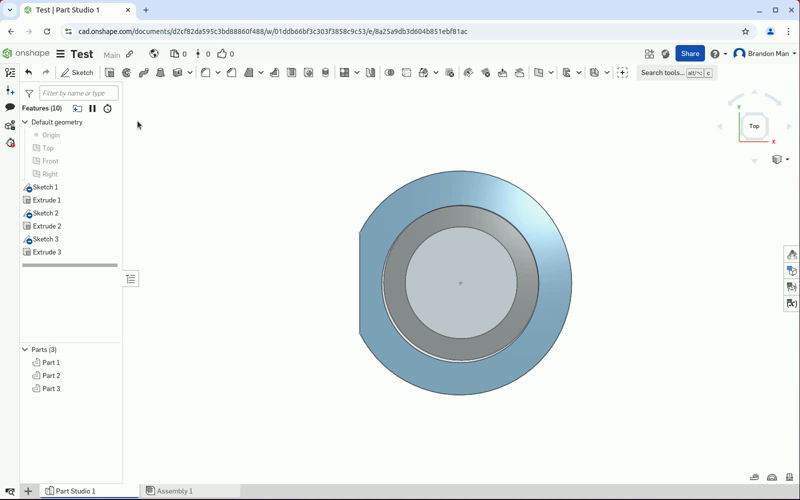
key(shift+7)
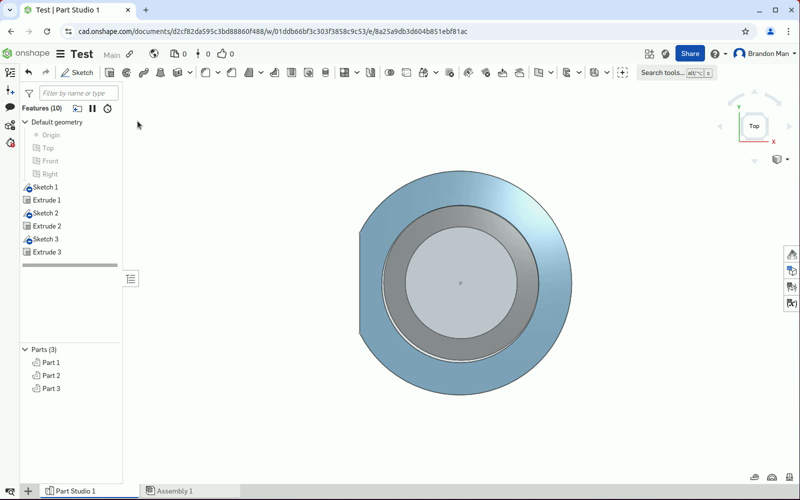
key(up, 3)
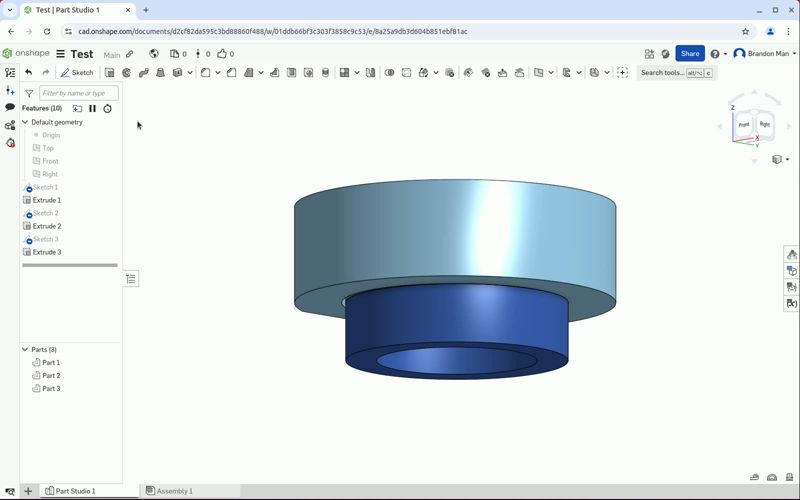
key(left, 3)
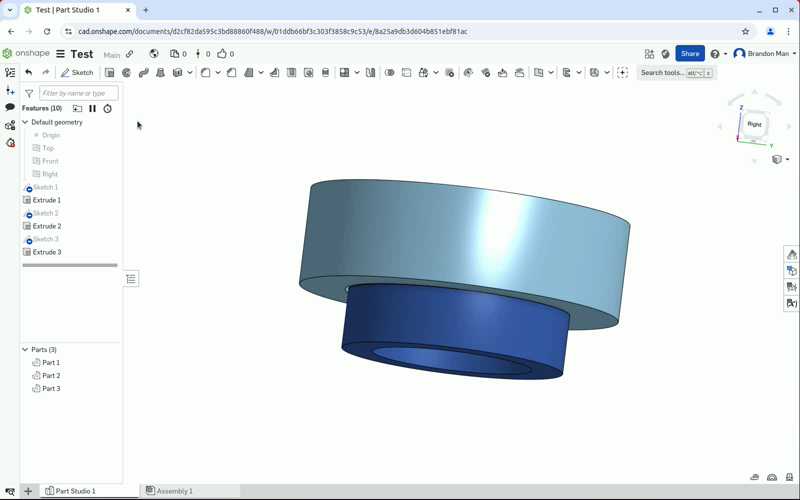
key(right, 3)
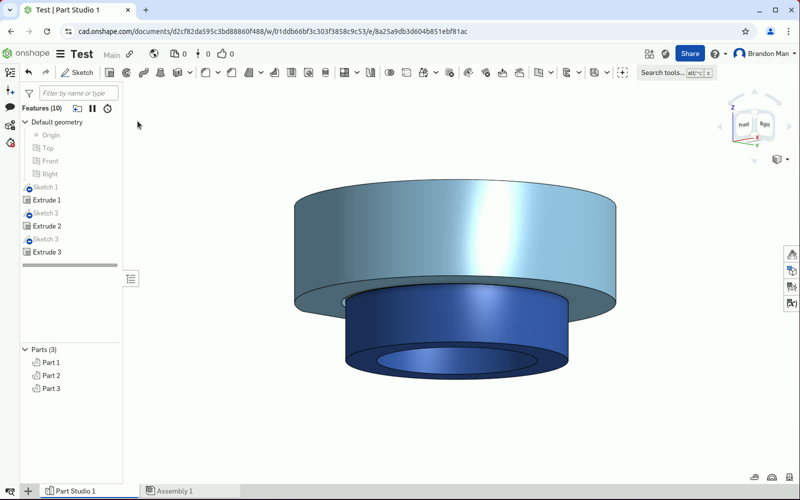
key(down, 3)
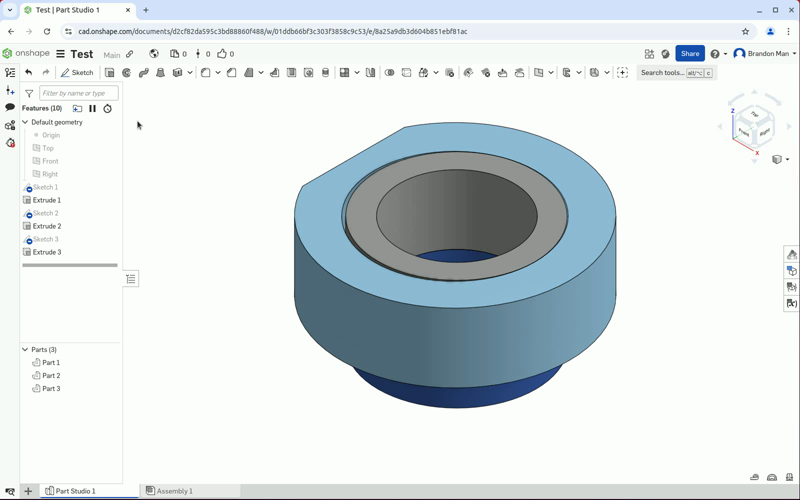
mouse_move(73, 189)
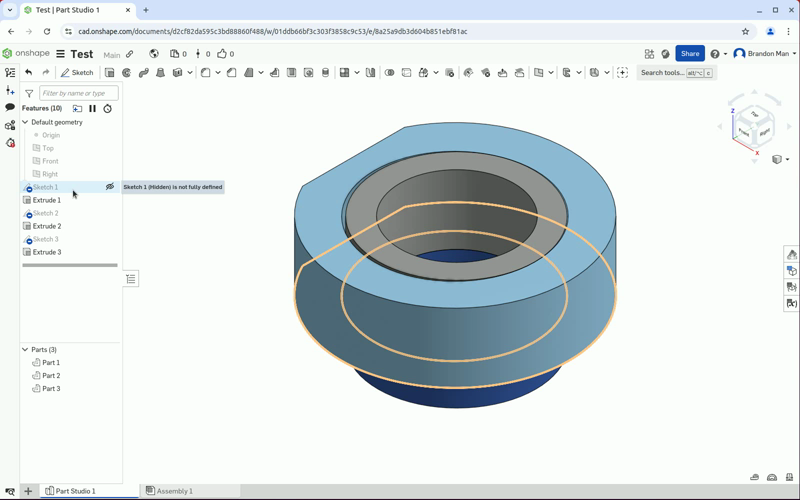
click(73, 189)